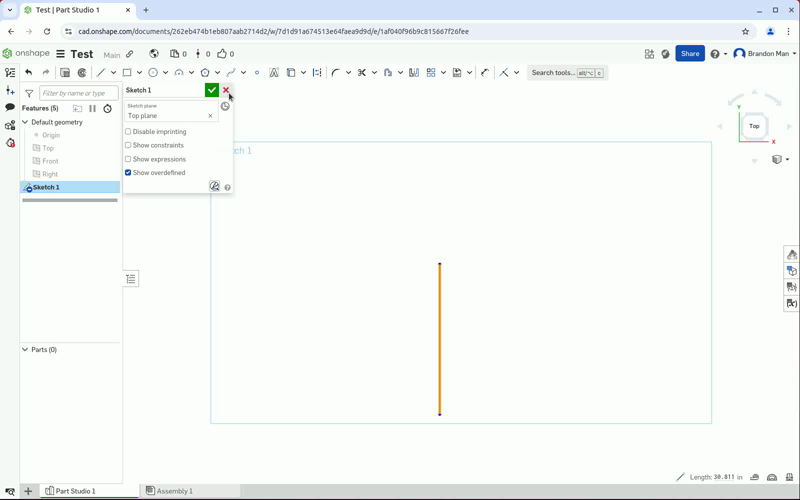
key(shift+h)
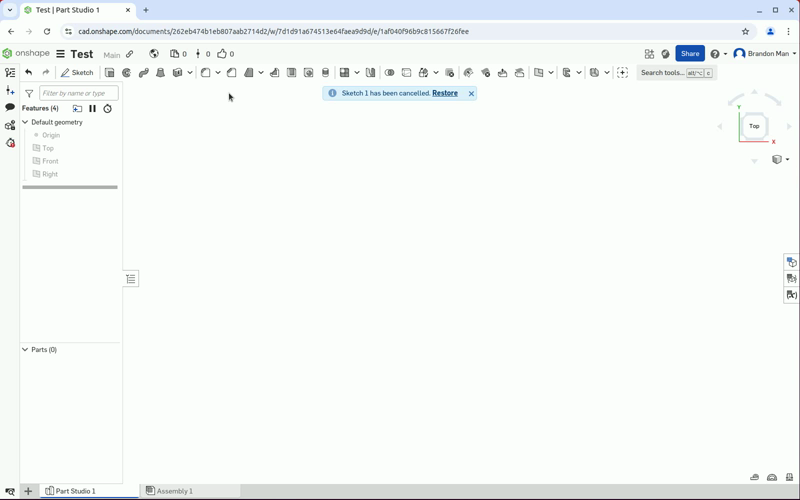
mouse_move(73, 352)
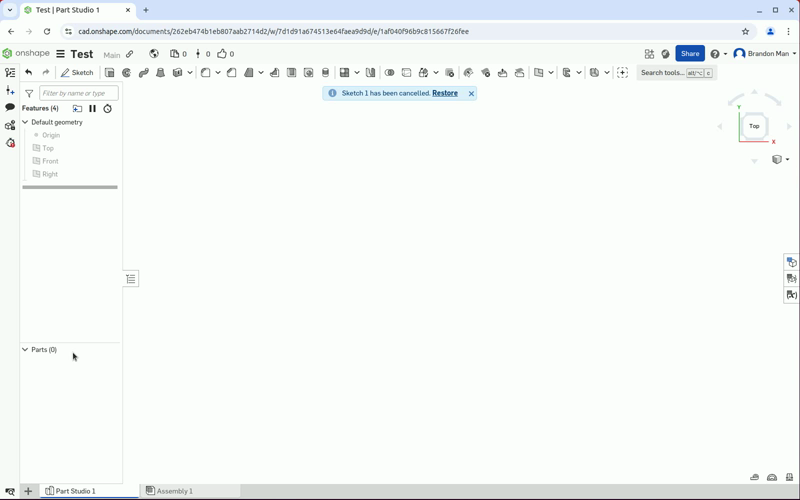
key(y)
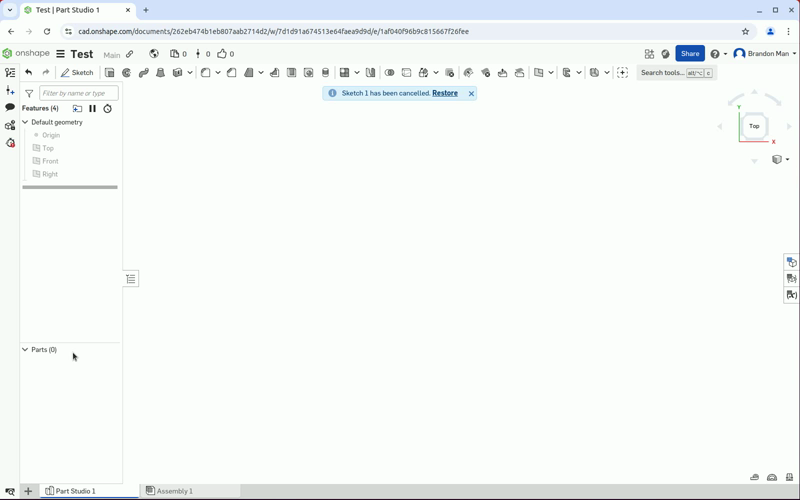
key(shift+p)
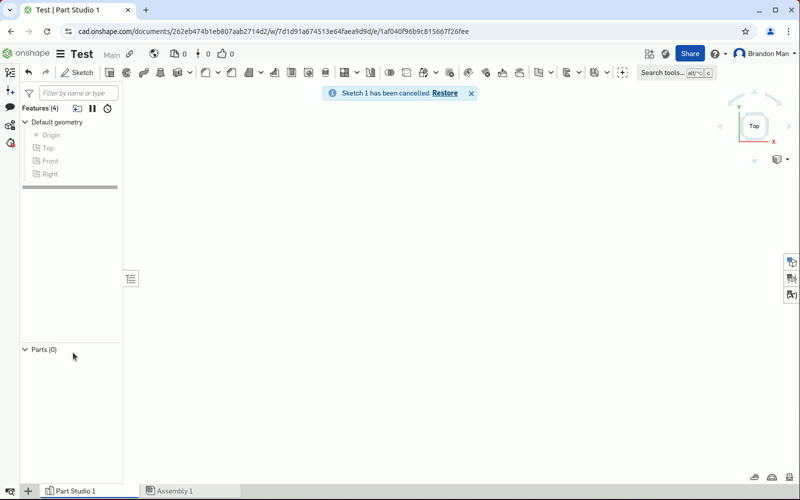
key(space)
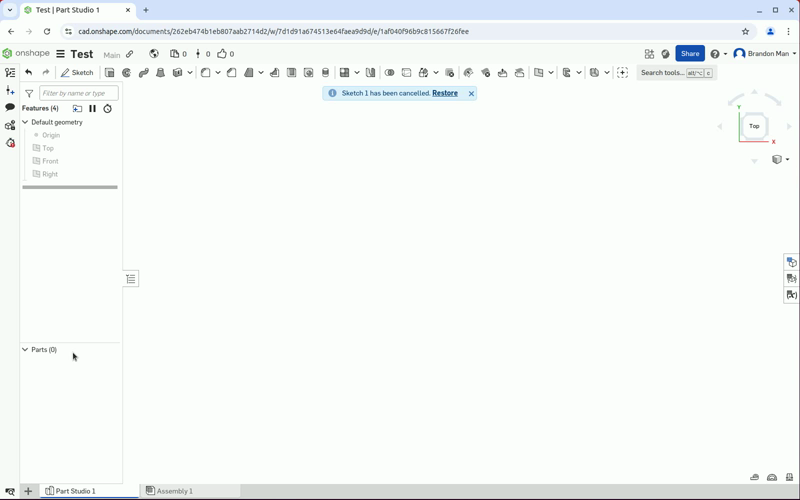
key_down(shift)
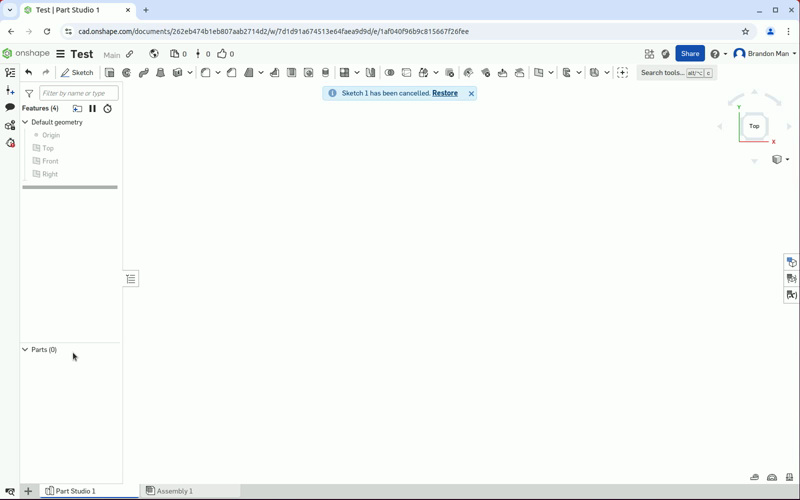
key(up)
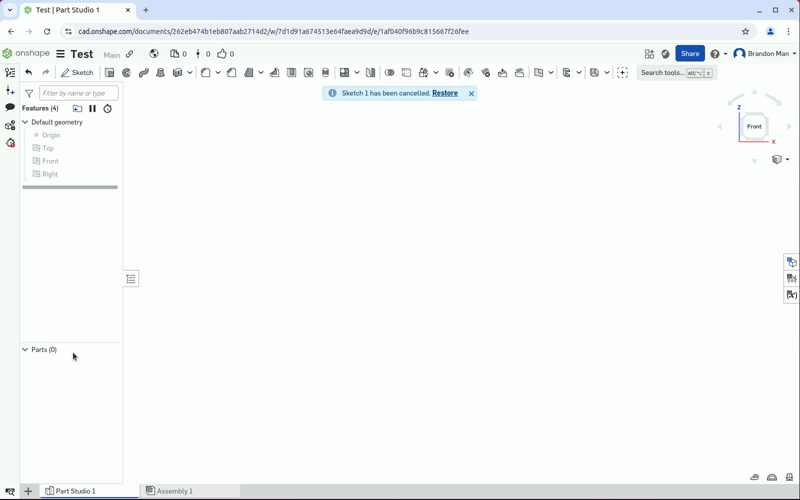
key_up(shift)
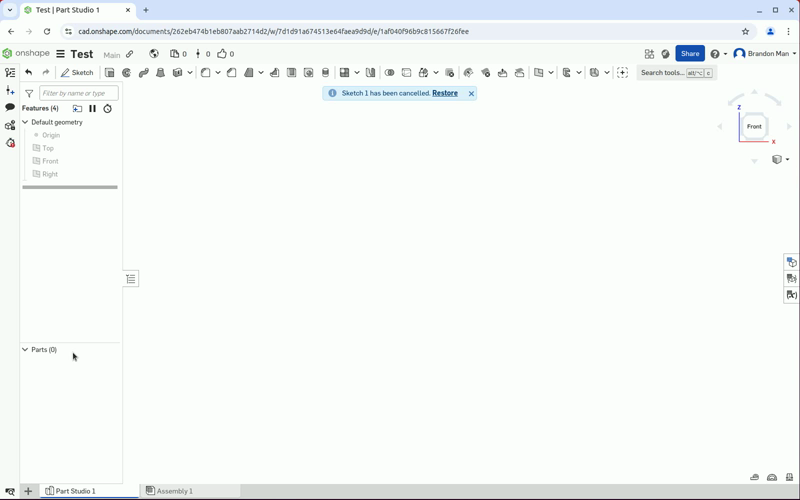
mouse_move(73, 352)
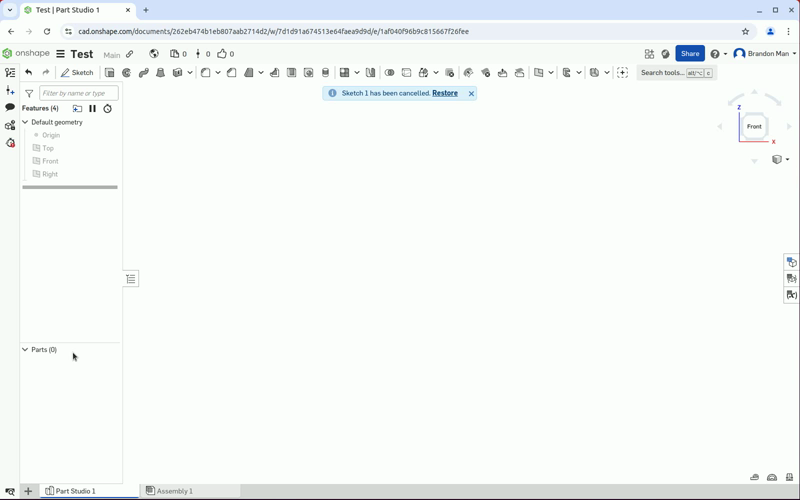
key(shift+y)
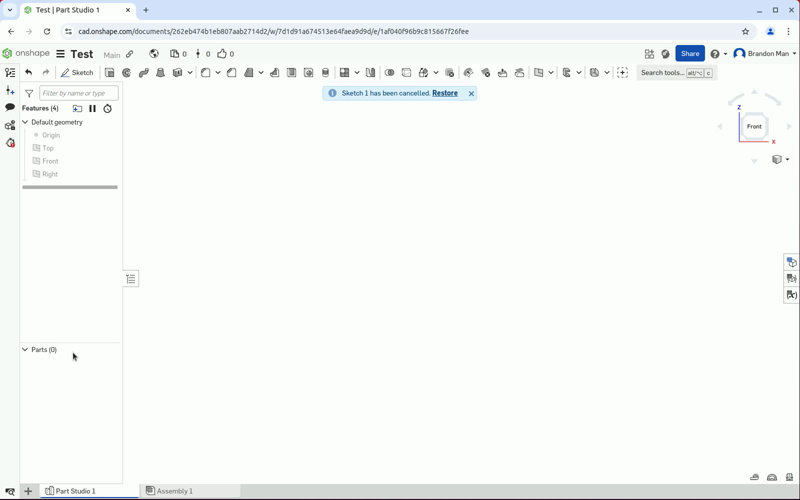
key(shift+s)
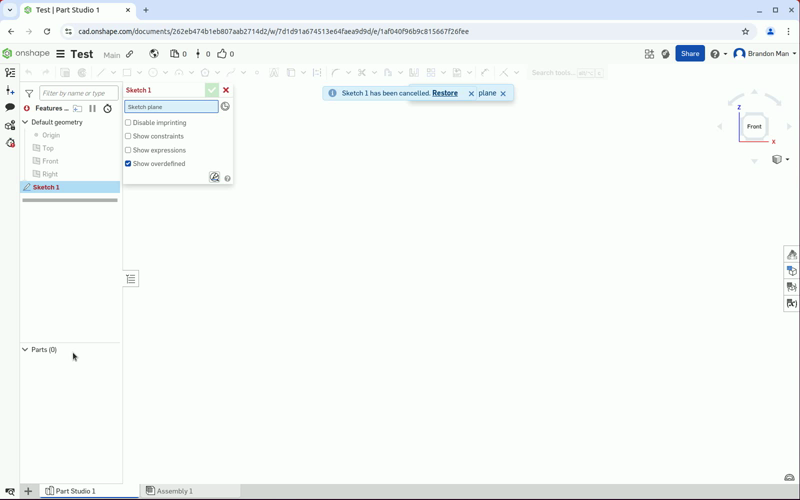
mouse_move(73, 163)
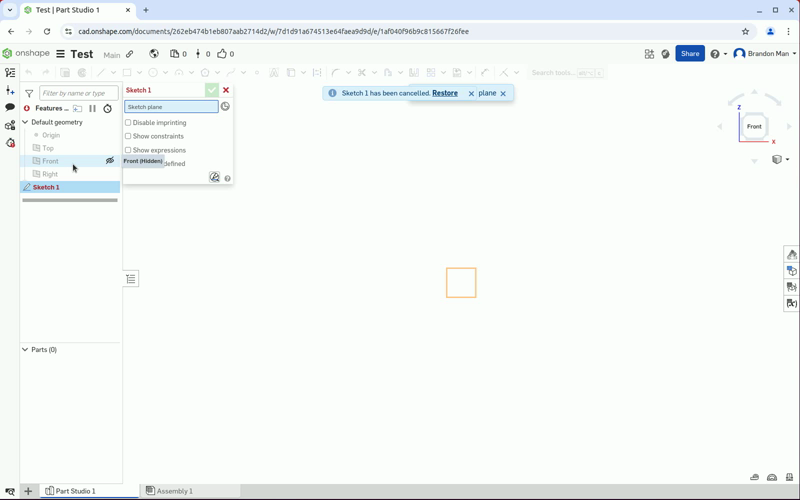
click(73, 163)
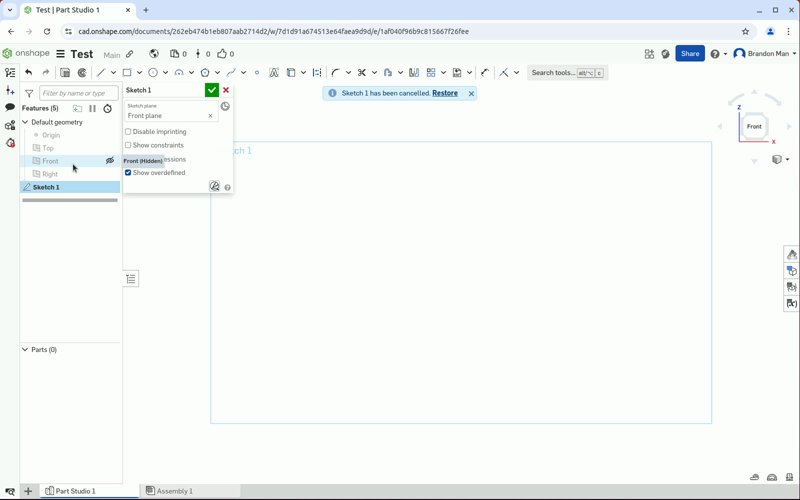
mouse_move(73, 352)
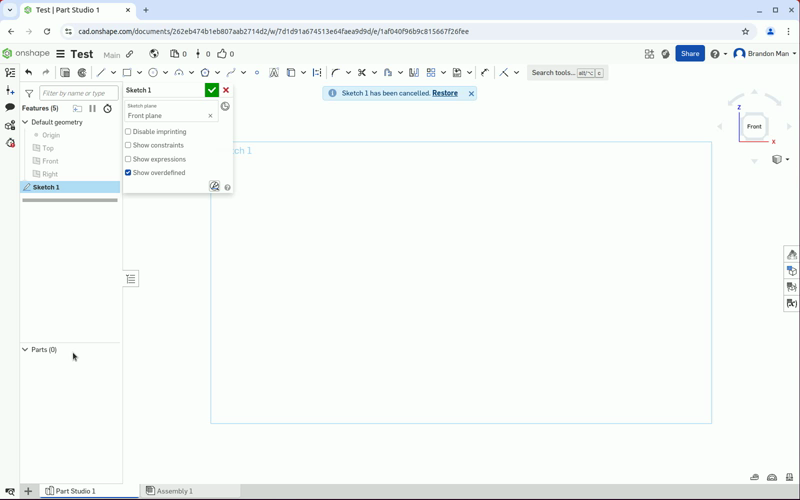
key(y)
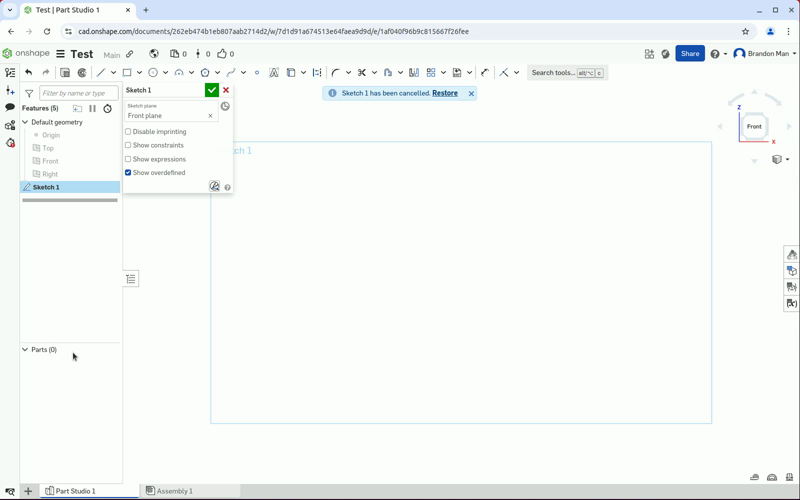
key(l)
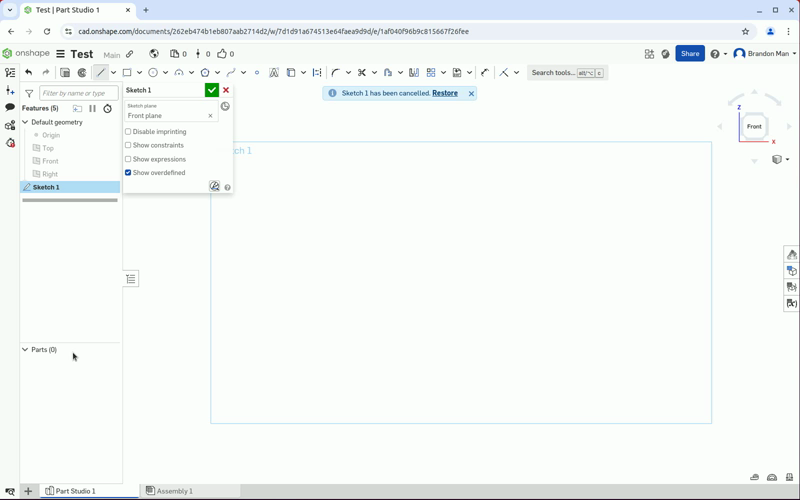
key_down(shift)
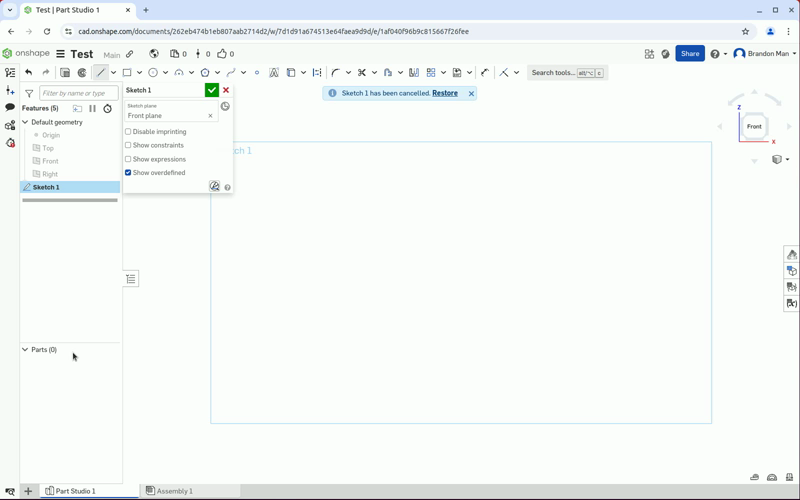
mouse_move(460, 282)
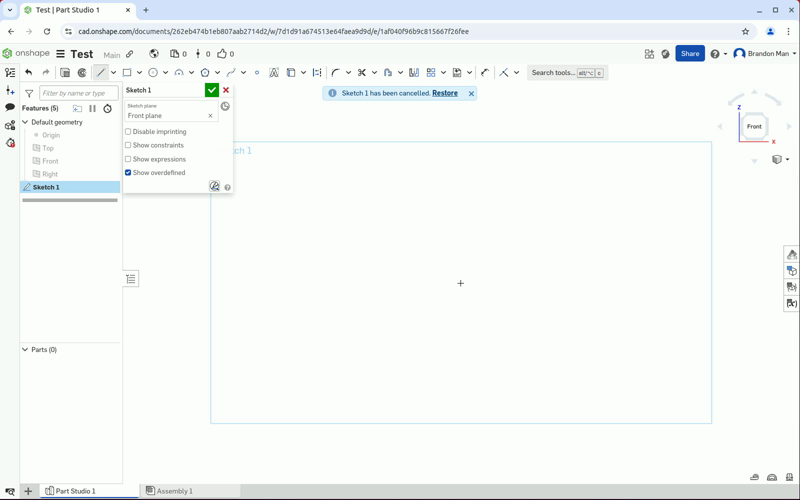
click(460, 282)
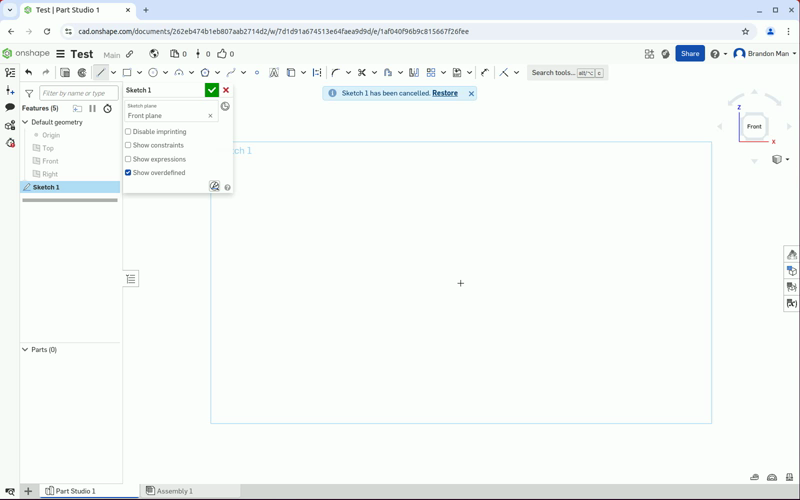
key_up(shift)
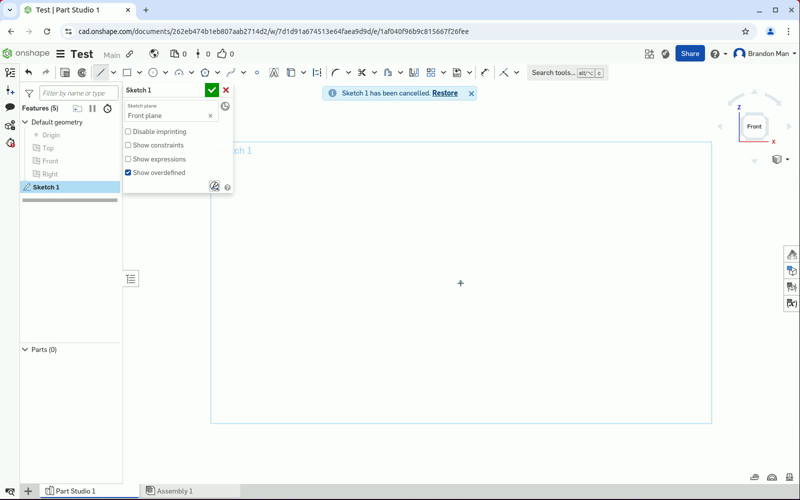
key_down(shift)
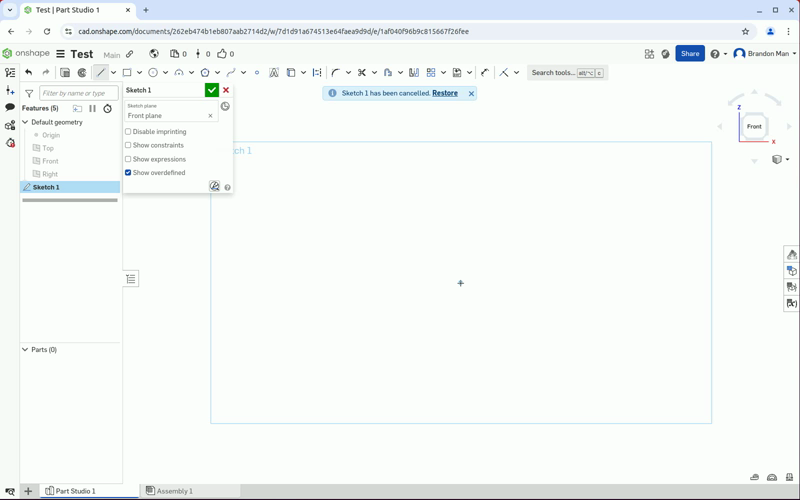
mouse_move(573, 282)
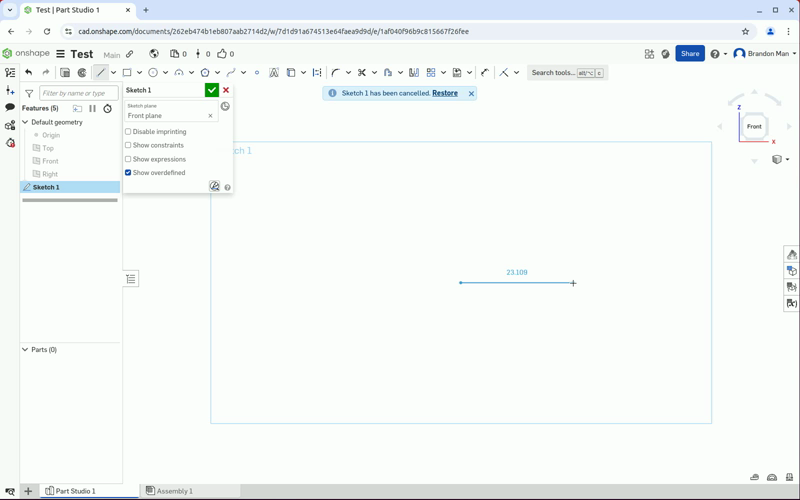
click(573, 282)
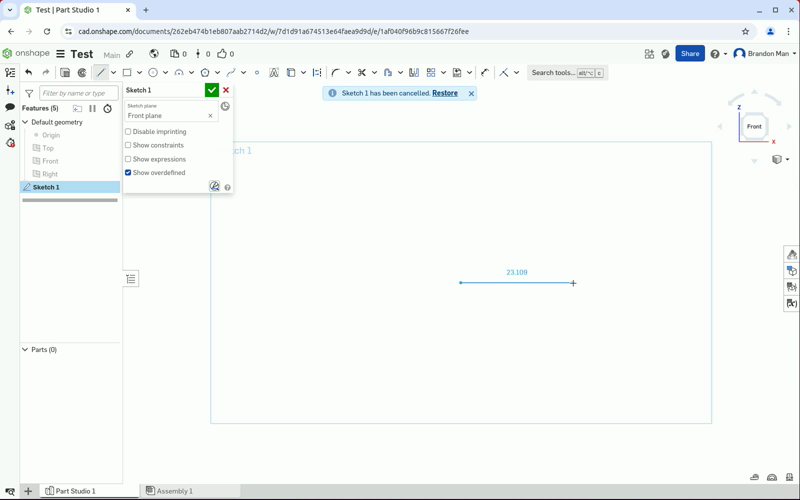
key_up(shift)
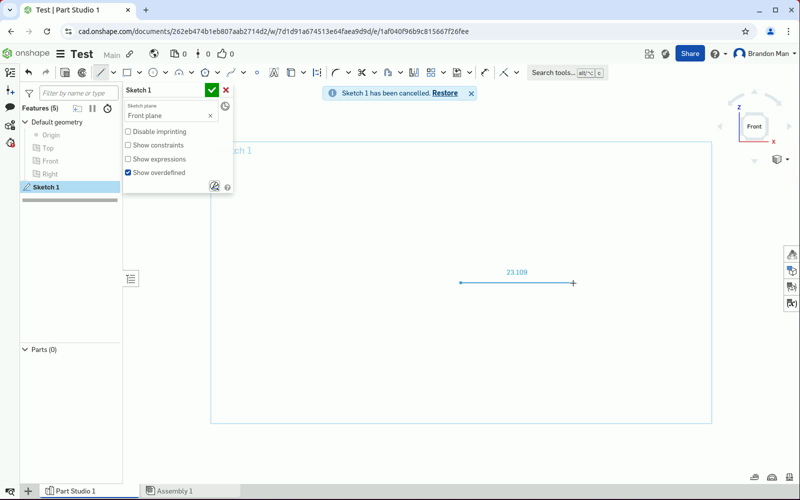
key_down(shift)
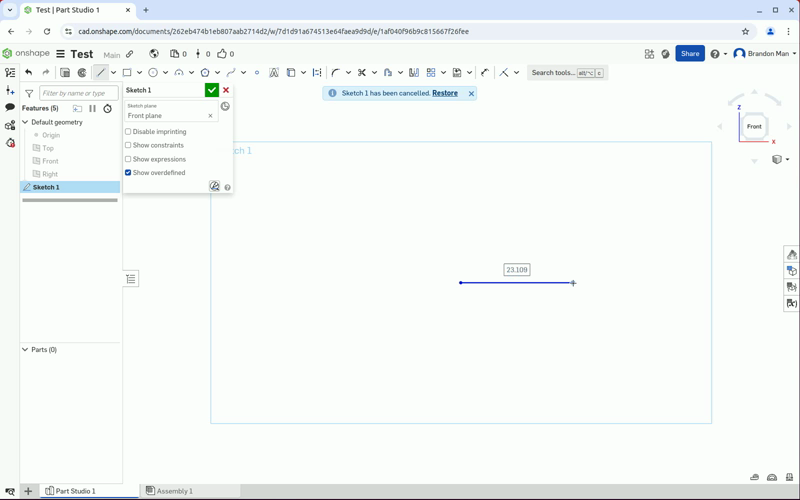
mouse_move(589, 282)
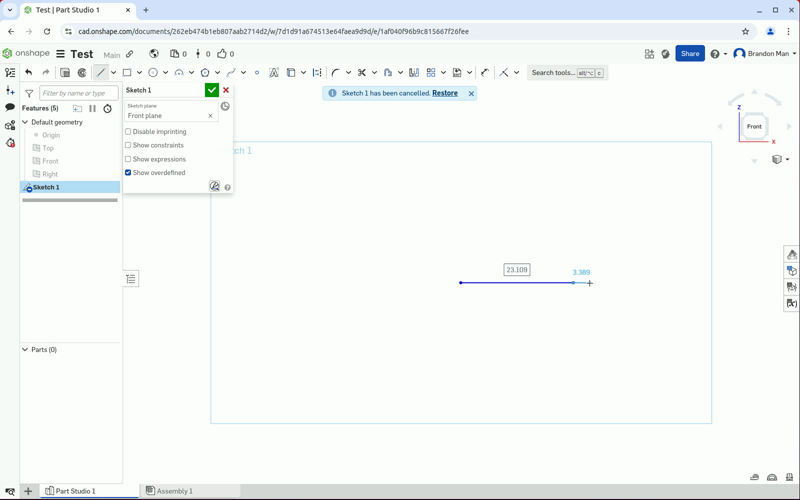
mouse_move(573, 248)
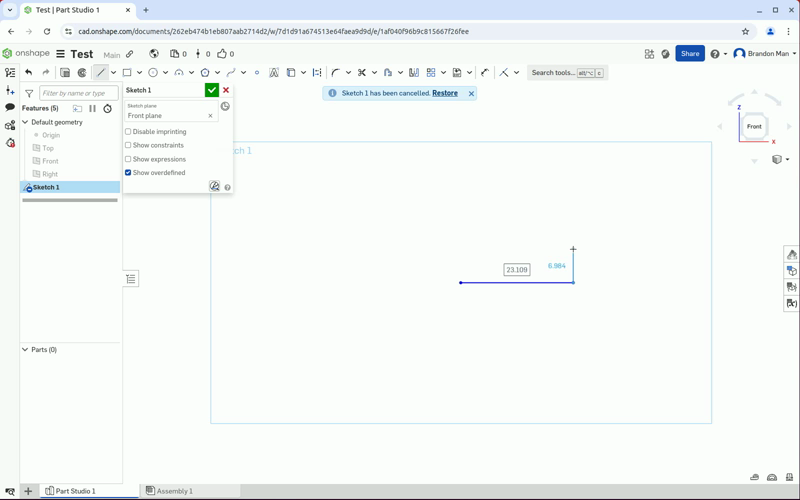
click(573, 248)
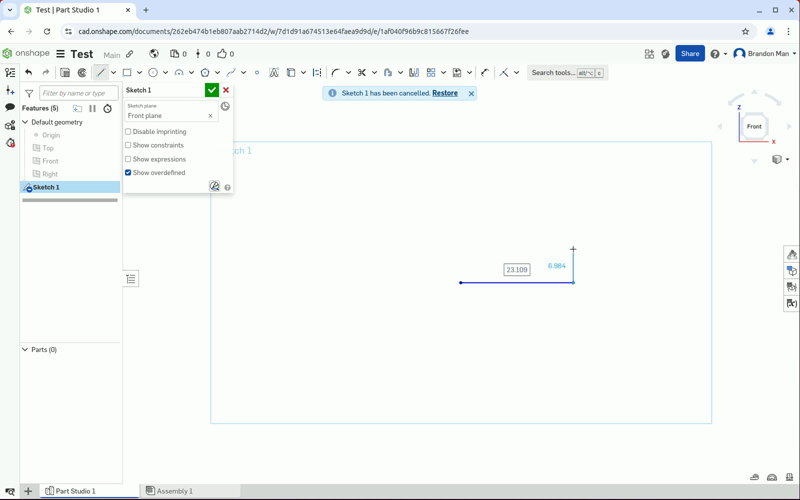
key_up(shift)
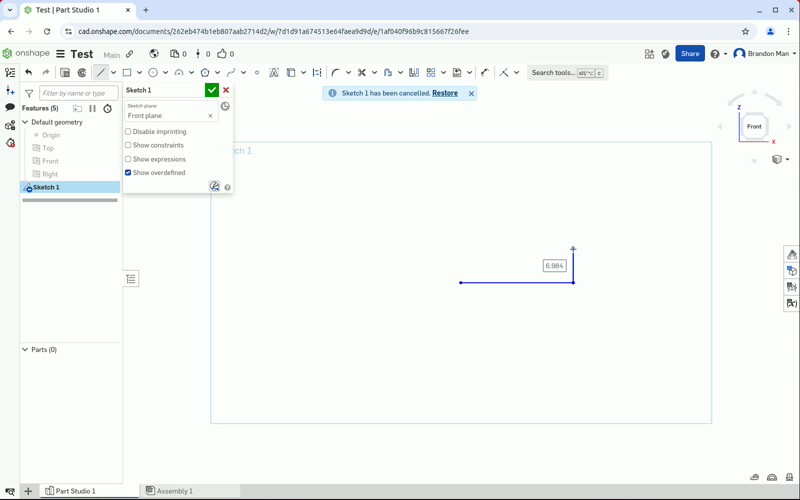
key(esc)
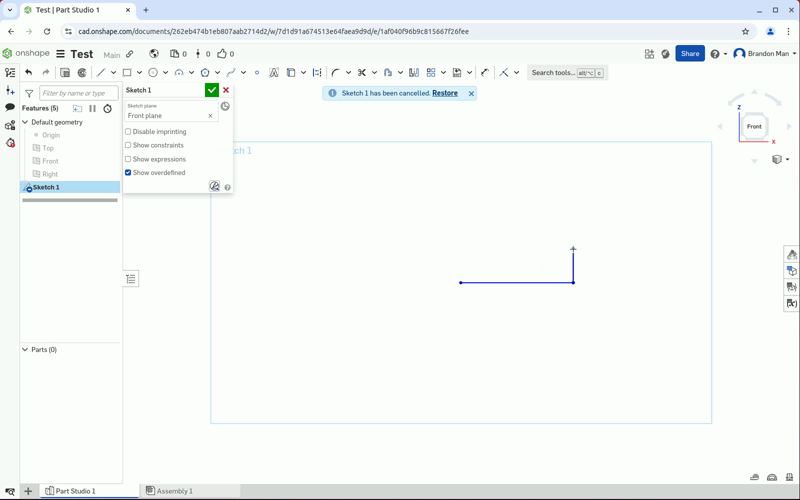
key(a)
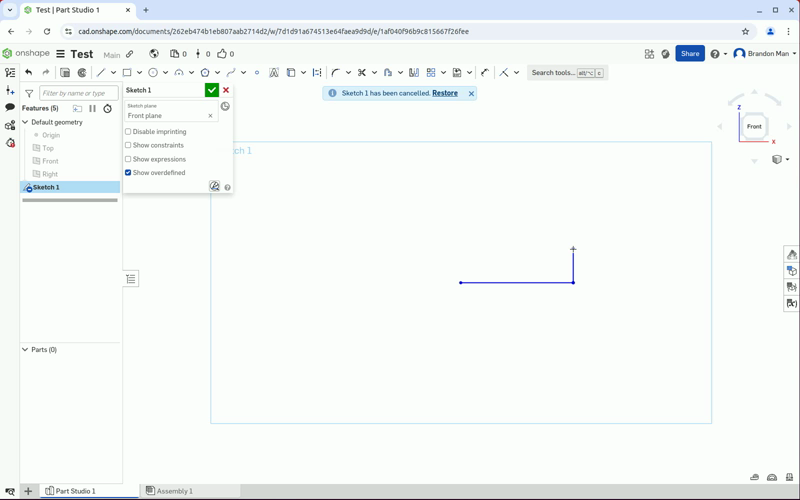
mouse_move(573, 248)
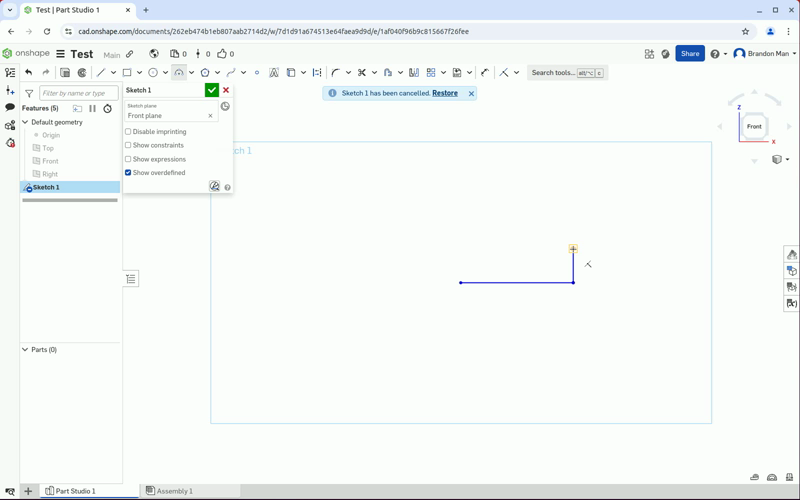
click(573, 248)
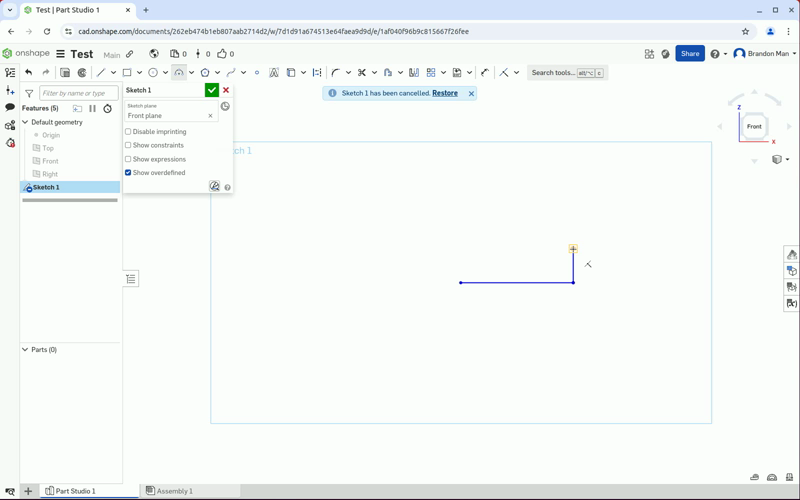
key_down(shift)
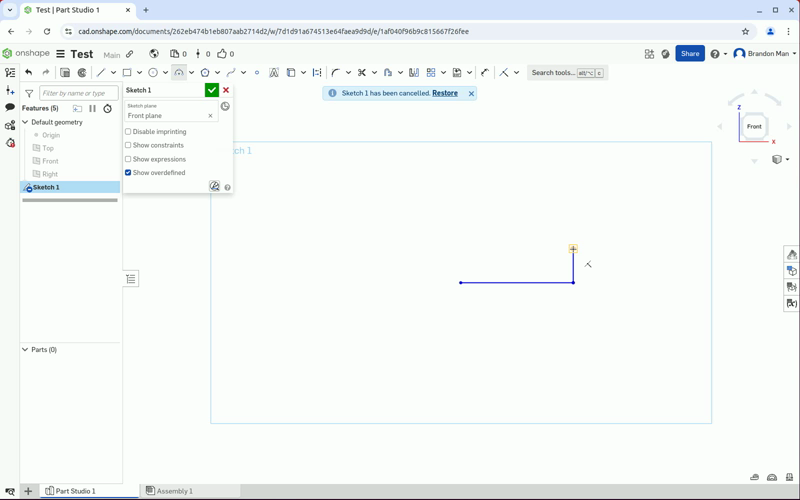
mouse_move(538, 214)
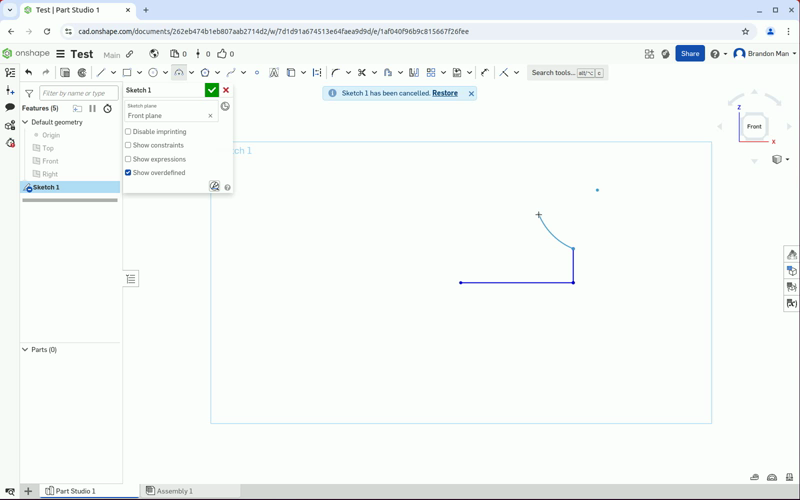
click(538, 214)
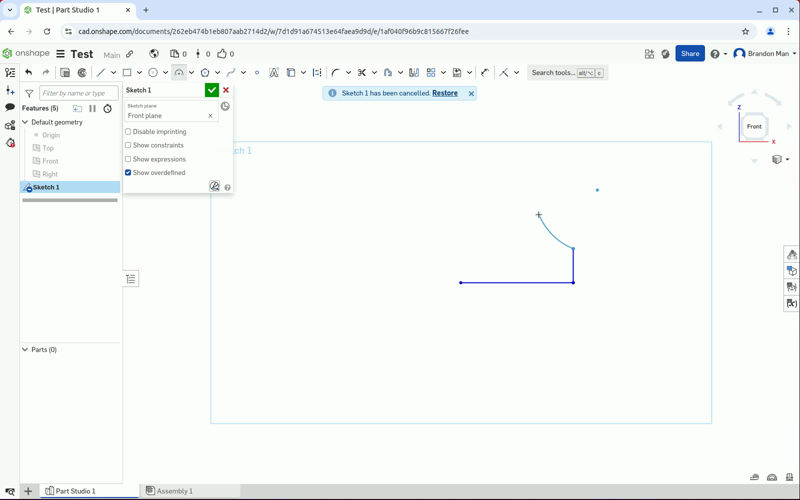
mouse_move(549, 238)
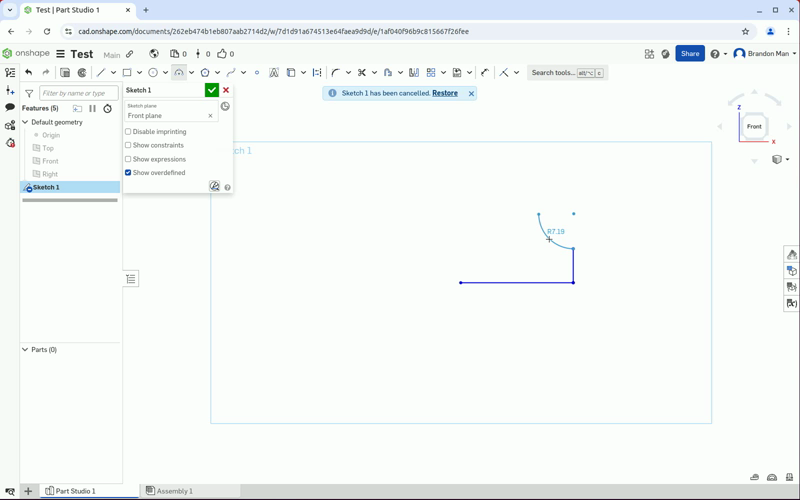
click(549, 238)
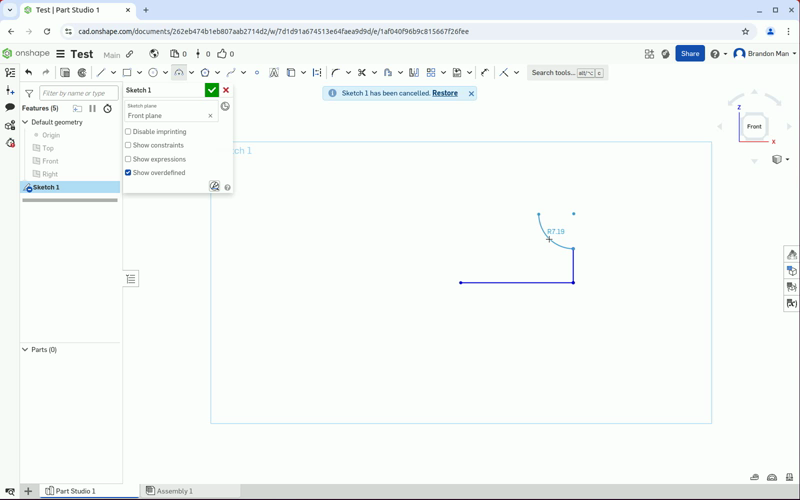
key_up(shift)
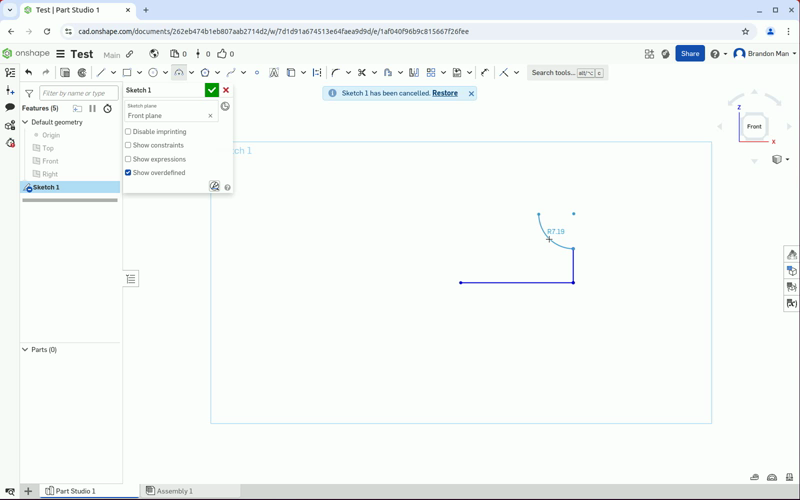
key(esc)
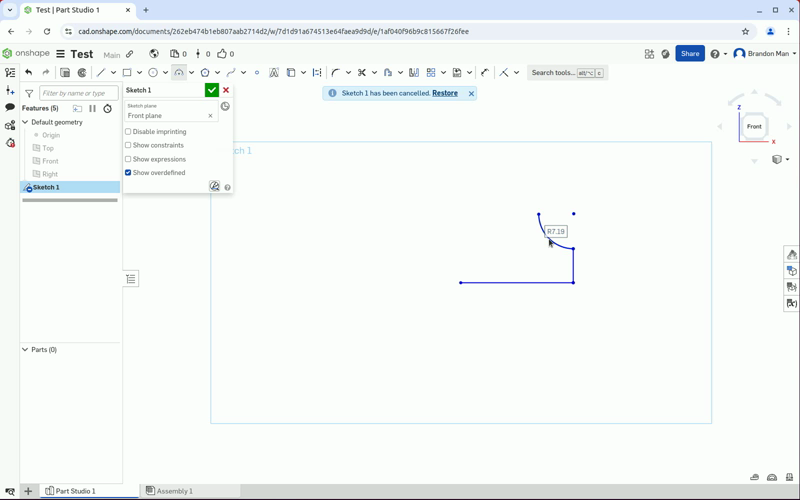
key(l)
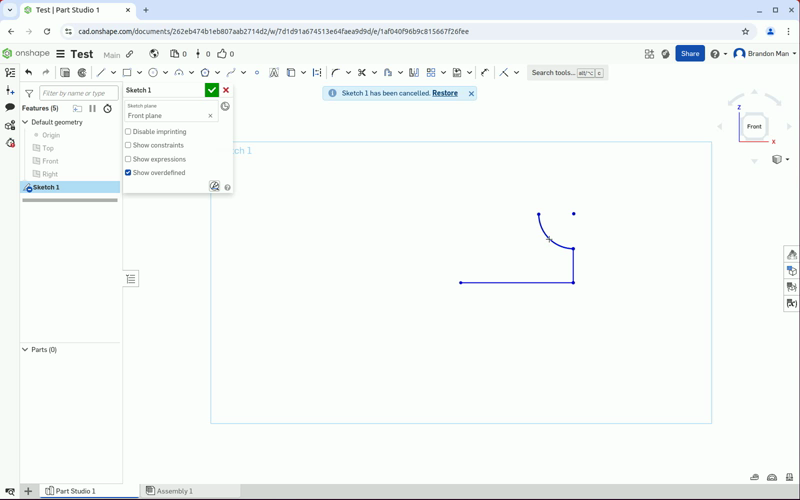
mouse_move(538, 214)
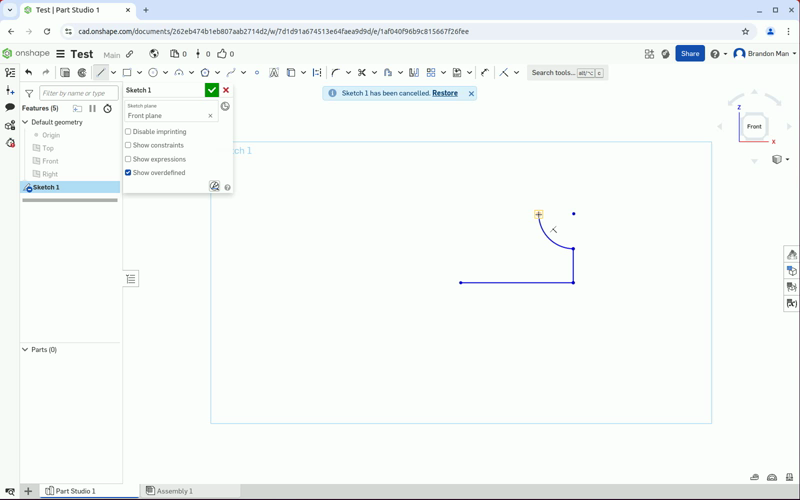
click(538, 214)
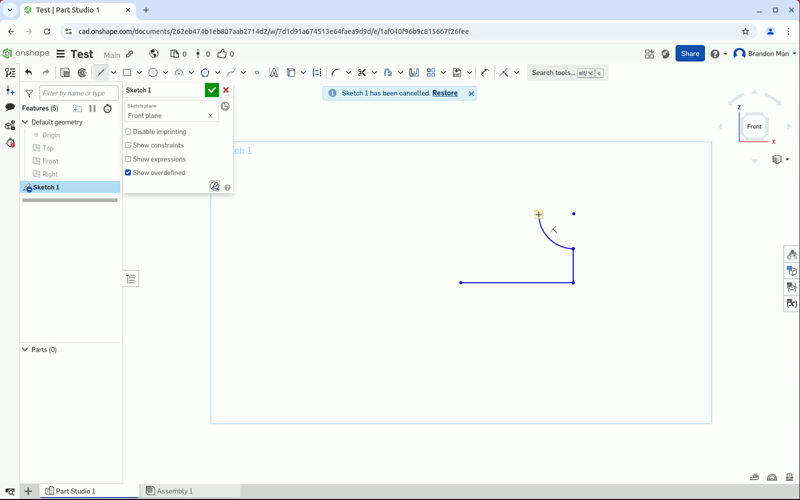
key_down(shift)
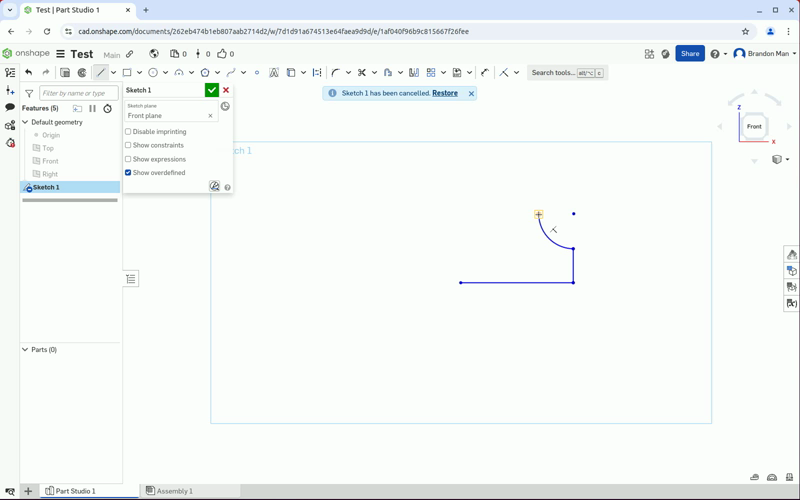
mouse_move(460, 214)
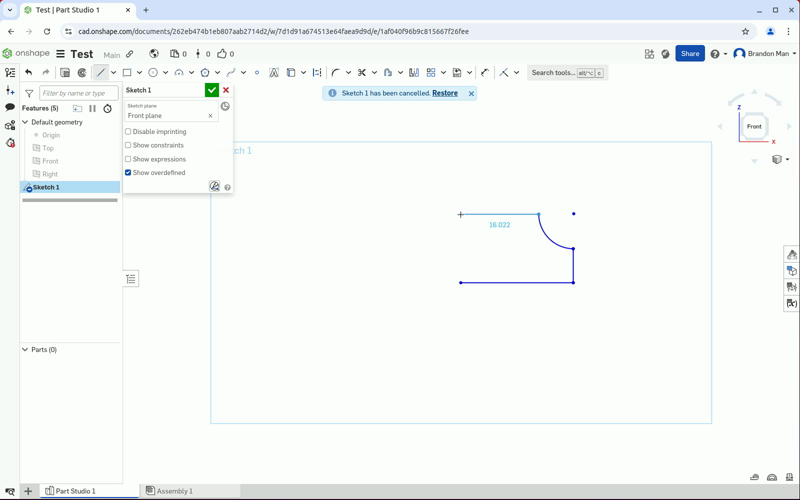
click(460, 214)
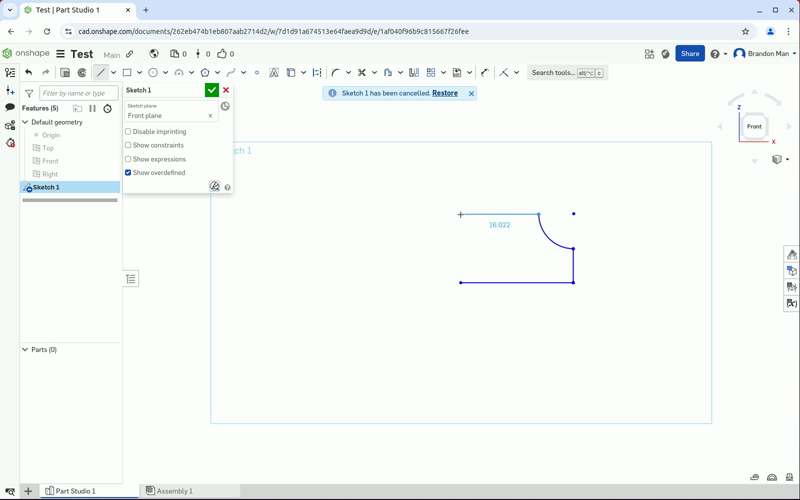
key_up(shift)
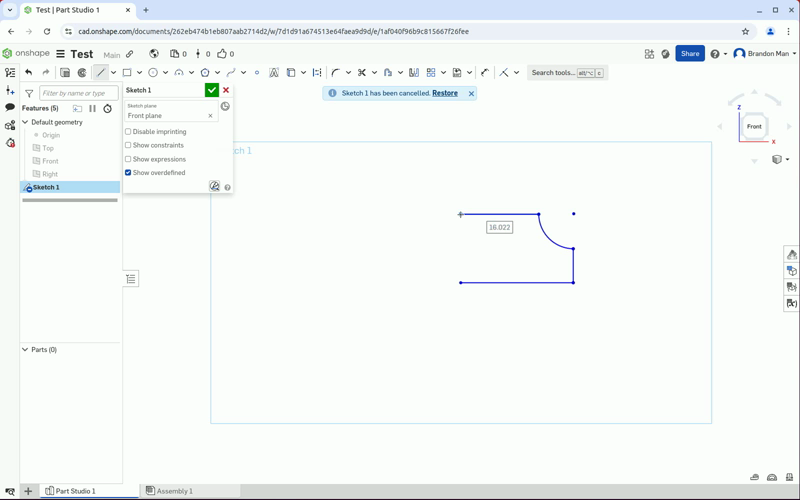
key_down(shift)
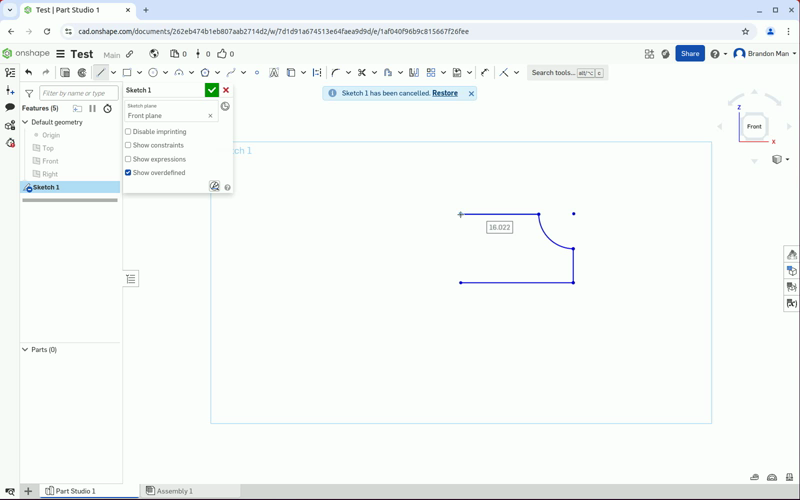
mouse_move(490, 214)
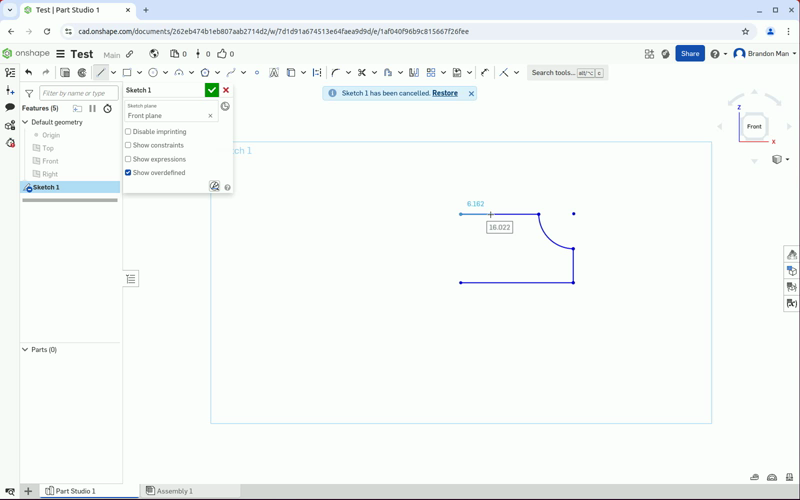
mouse_move(460, 231)
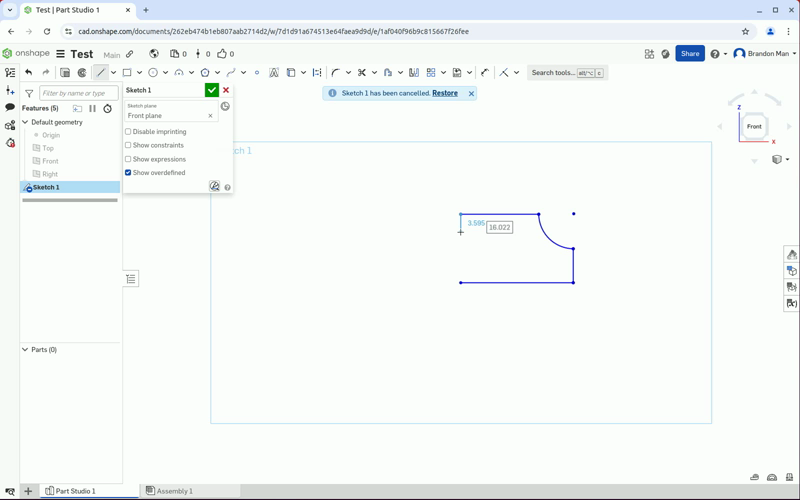
click(460, 231)
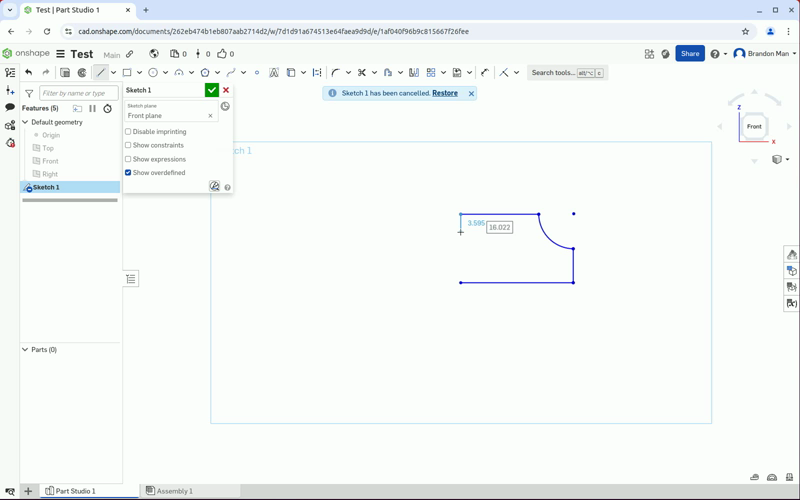
key_up(shift)
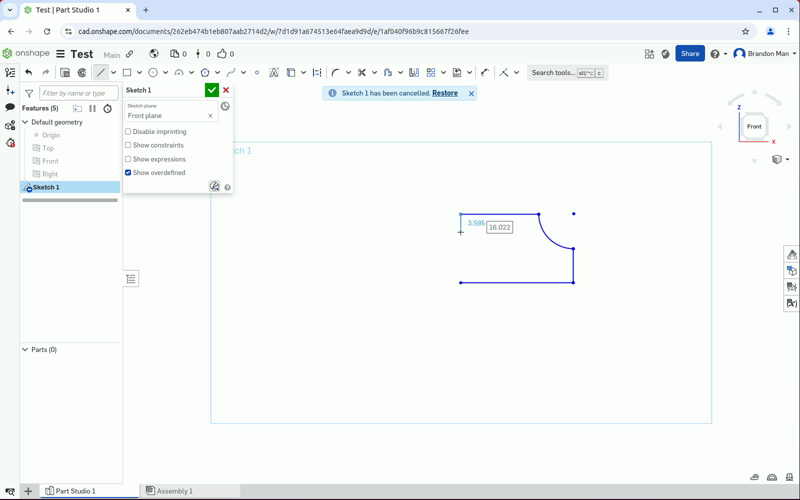
key(esc)
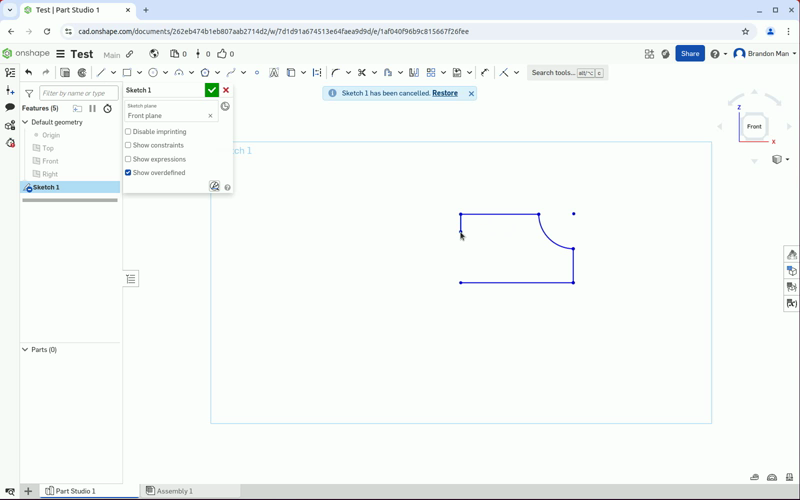
key(a)
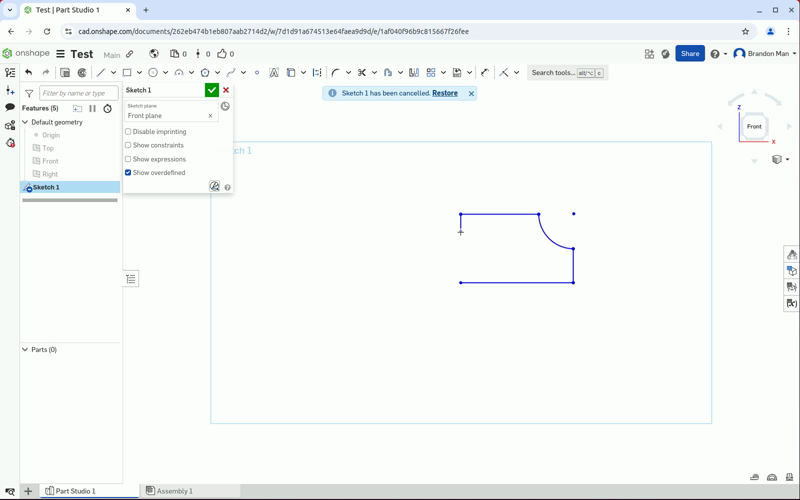
mouse_move(460, 231)
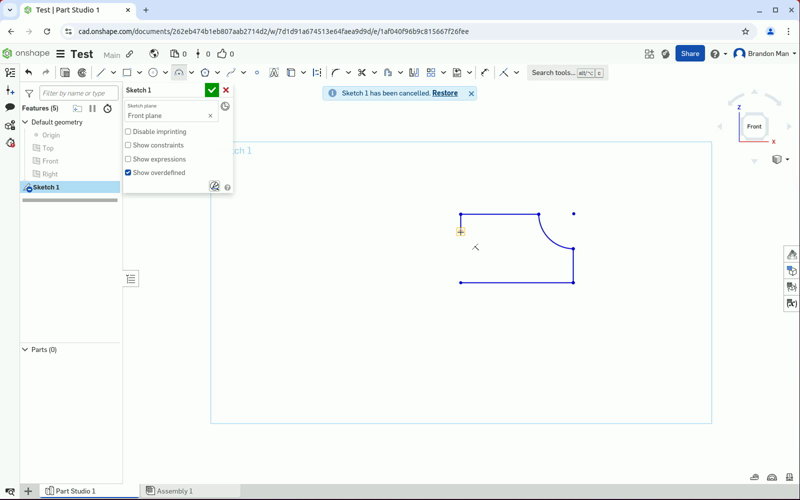
click(460, 231)
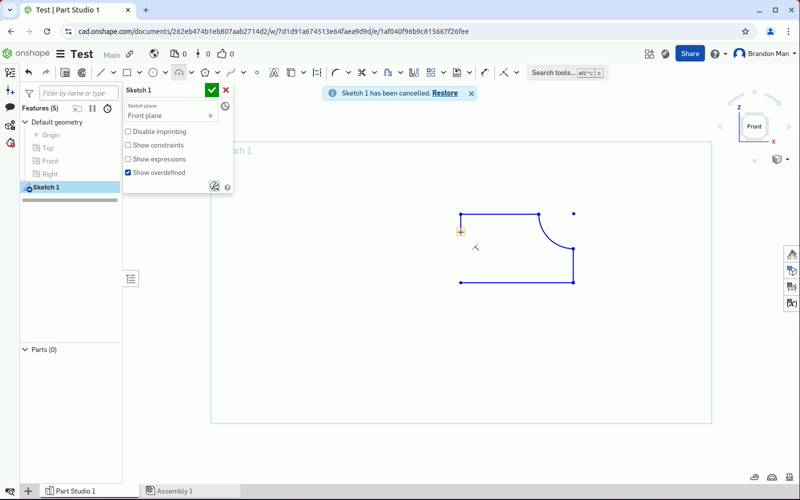
key_down(shift)
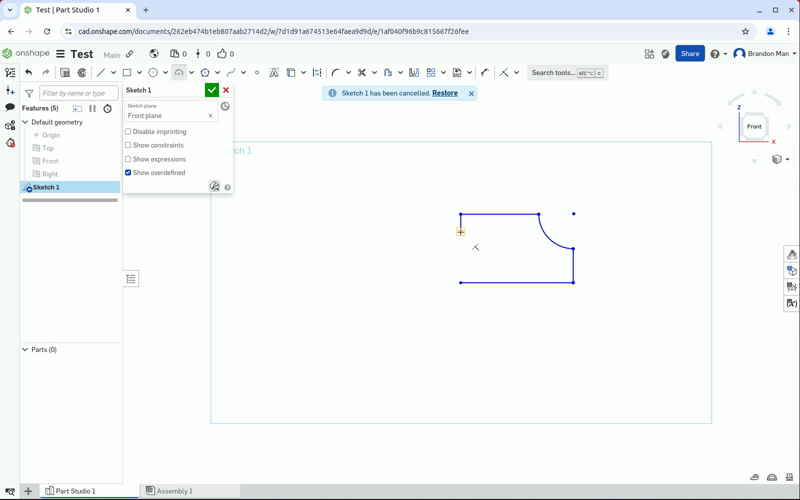
mouse_move(460, 266)
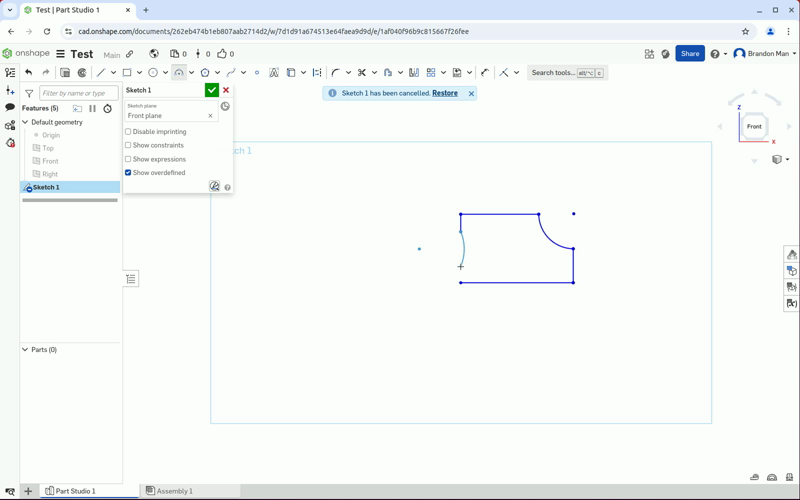
click(460, 266)
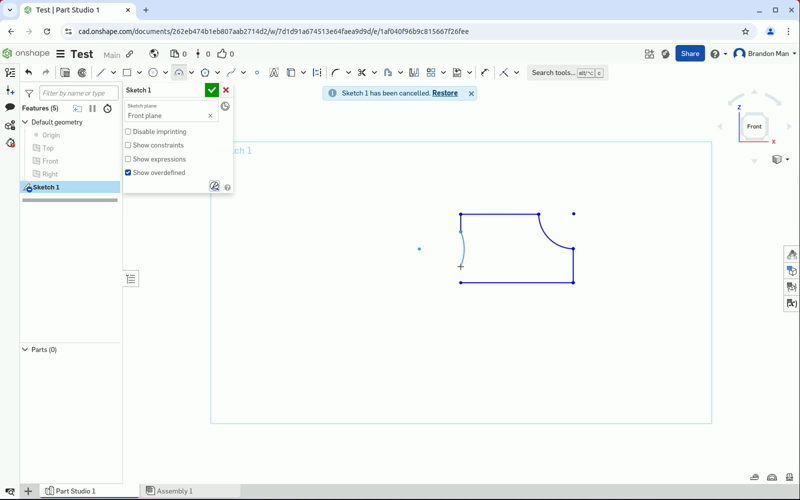
mouse_move(477, 249)
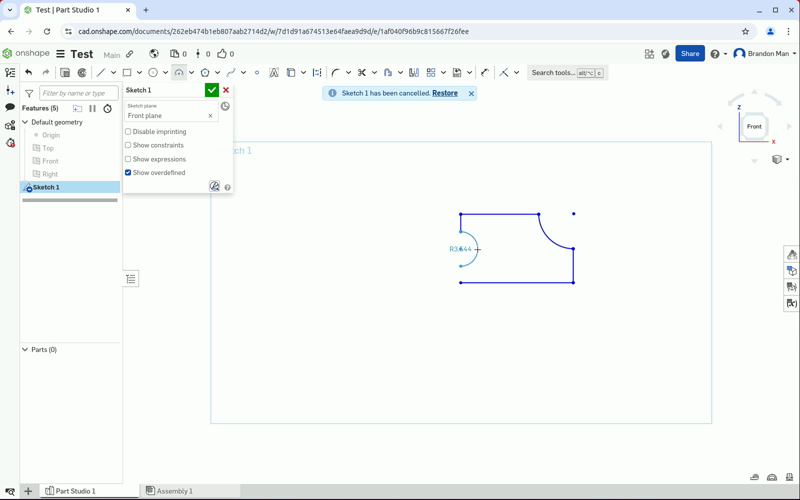
click(477, 249)
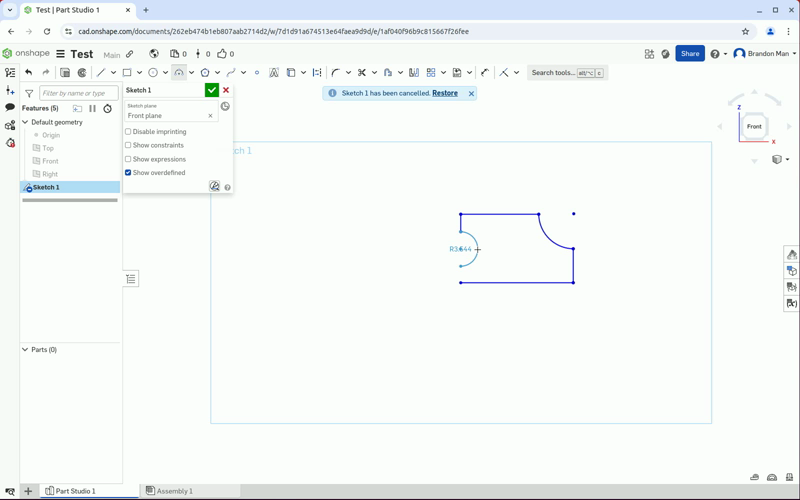
key_up(shift)
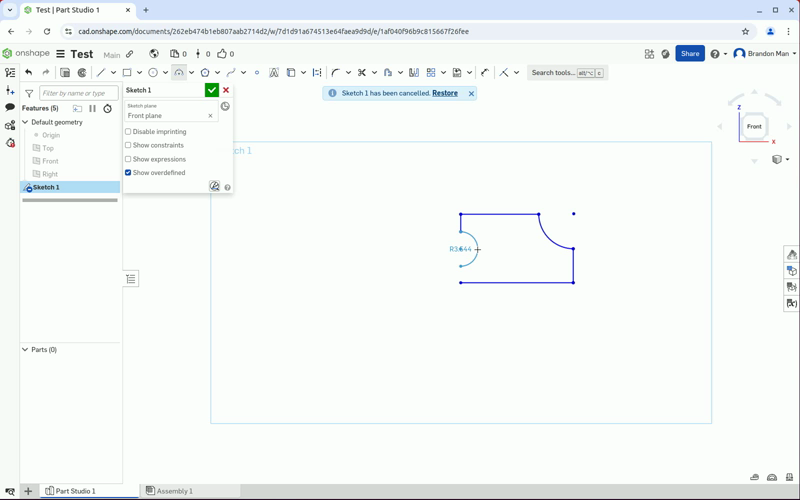
key(esc)
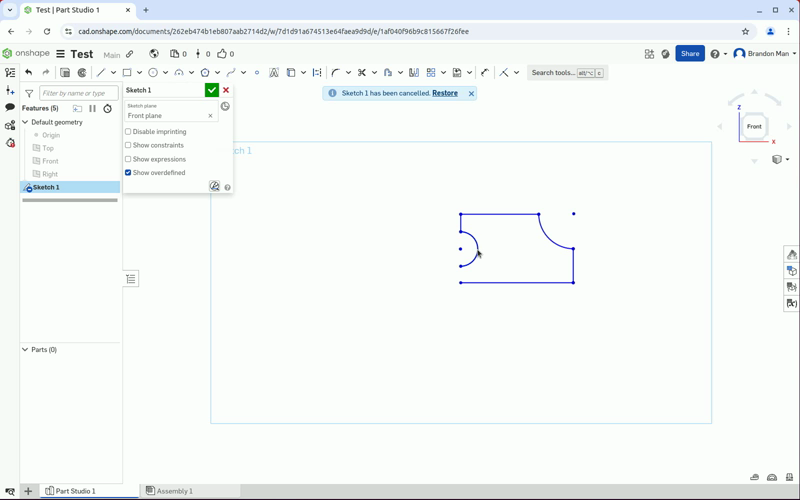
key(l)
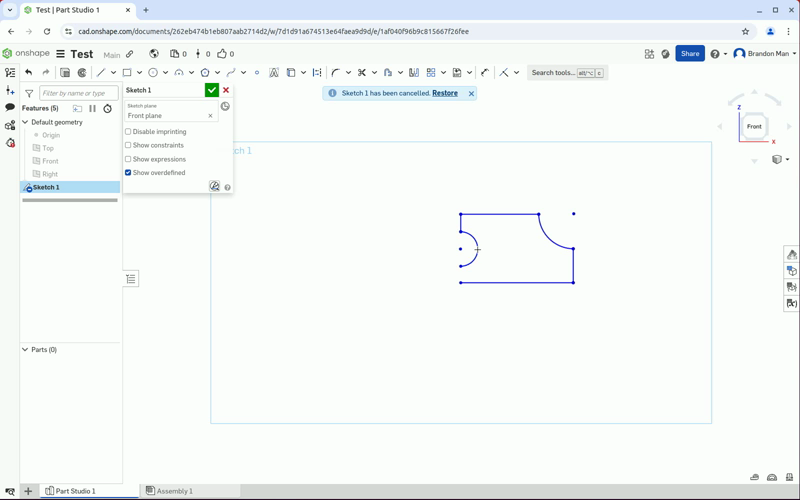
mouse_move(460, 266)
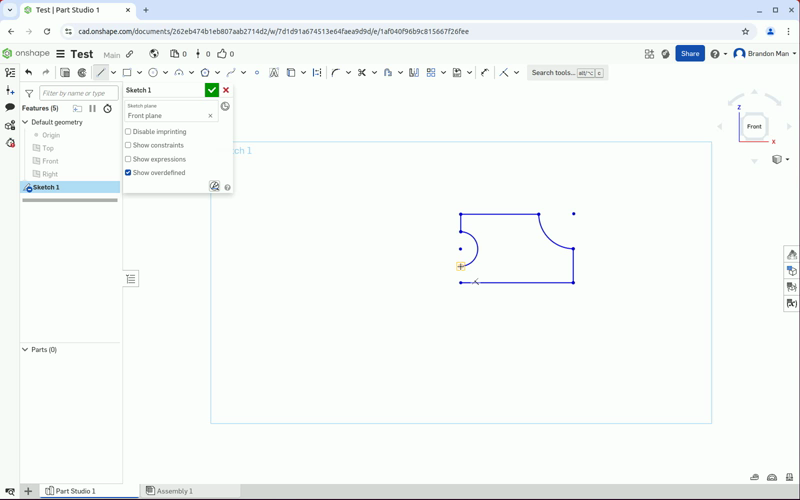
click(460, 266)
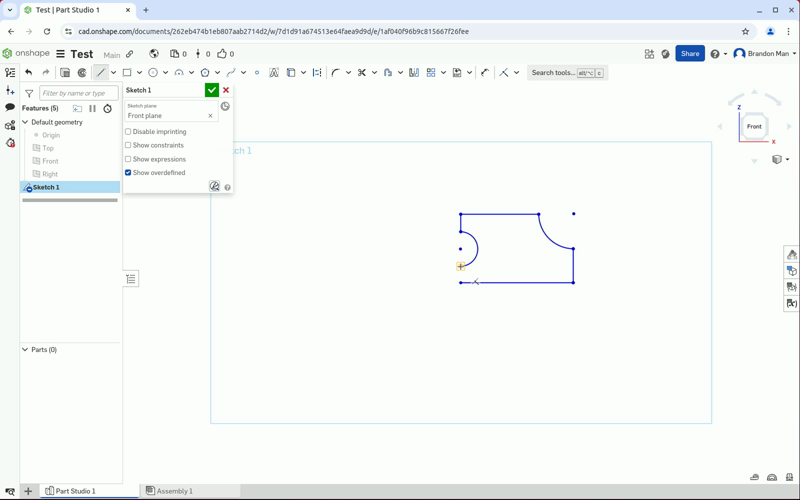
mouse_move(490, 266)
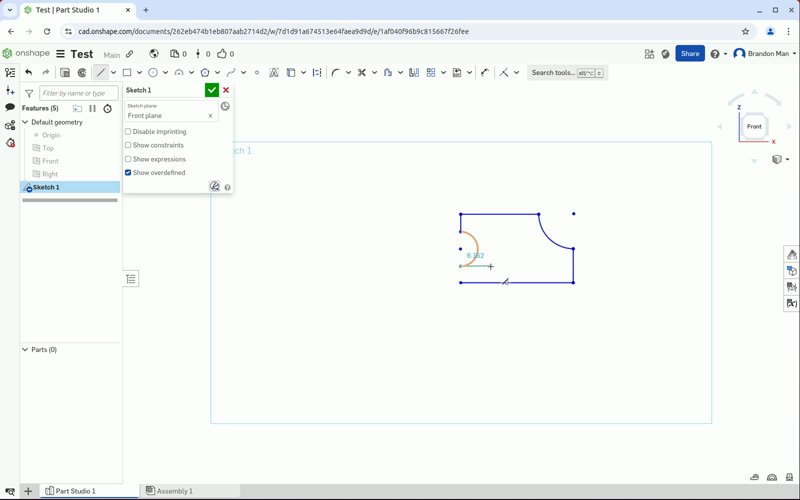
key_down(shift)
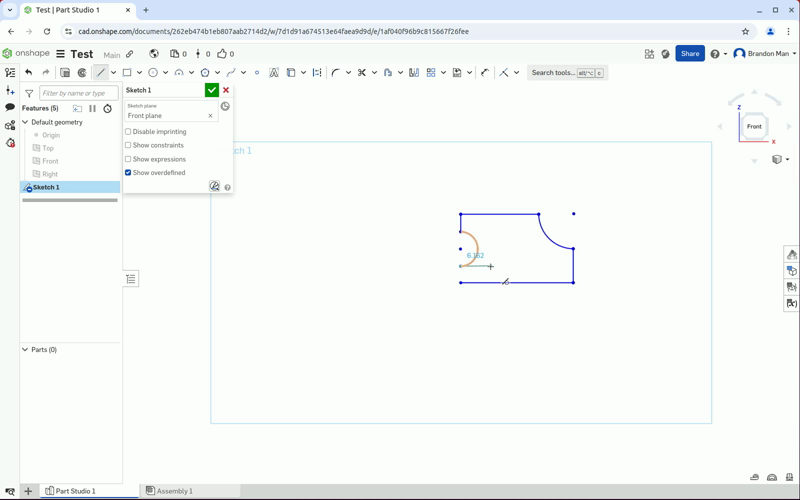
mouse_move(460, 282)
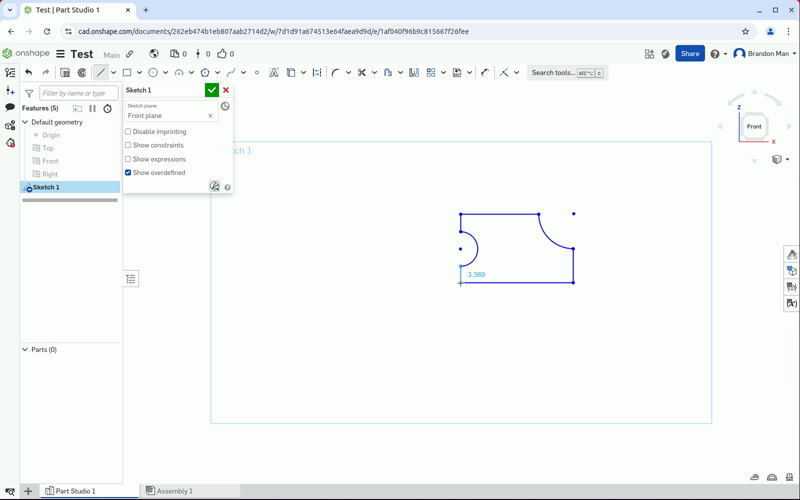
key_up(shift)
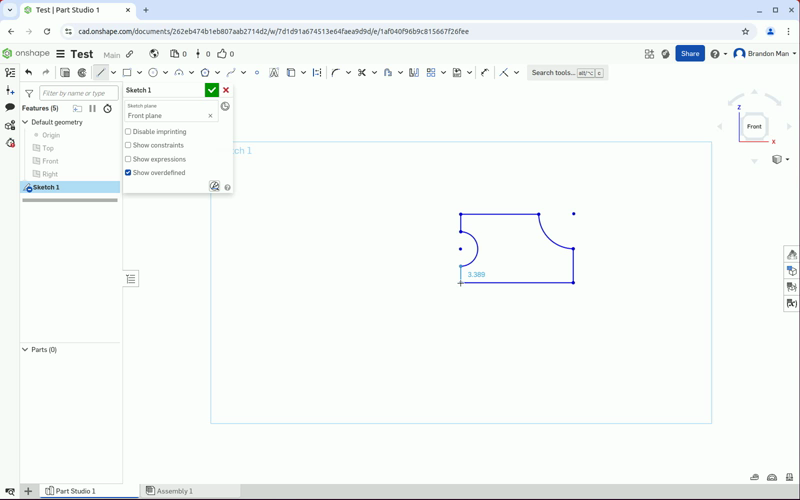
click(460, 282)
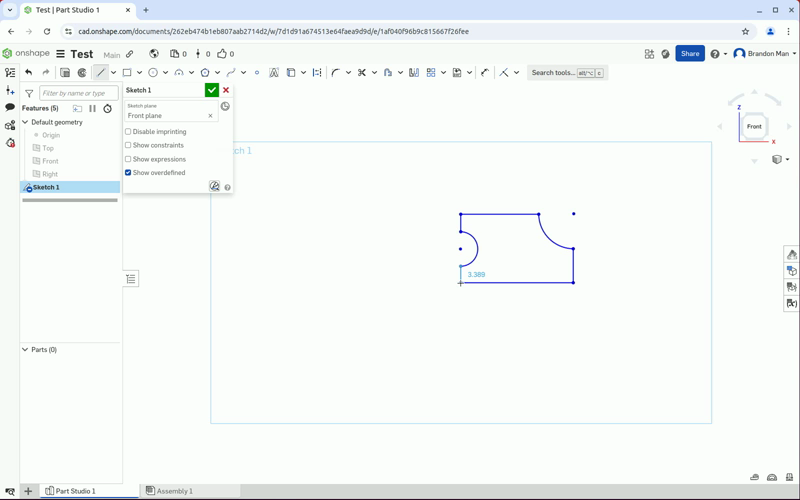
key(esc)
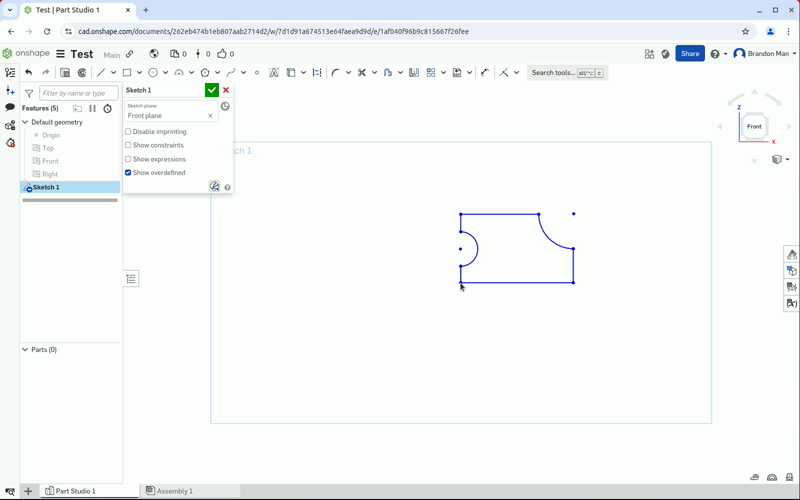
mouse_move(488, 249)
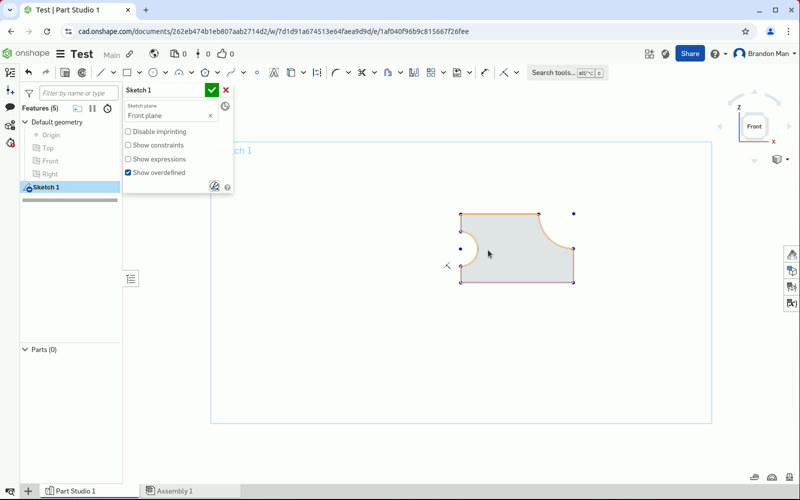
scroll(6)
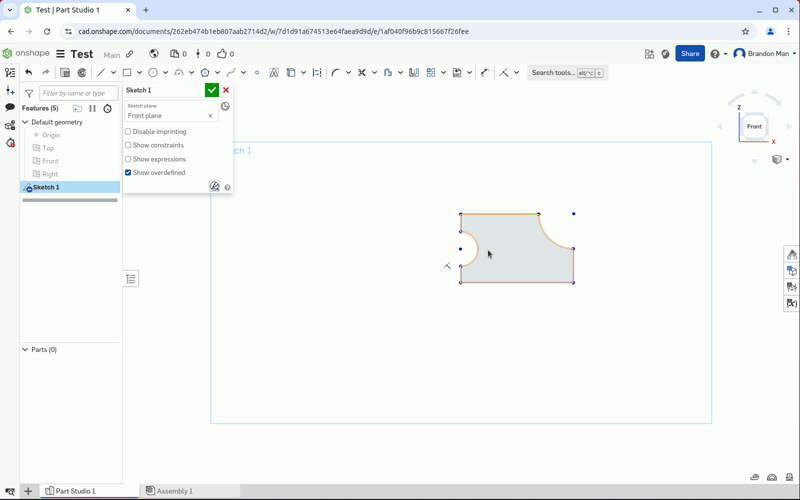
scroll(6)
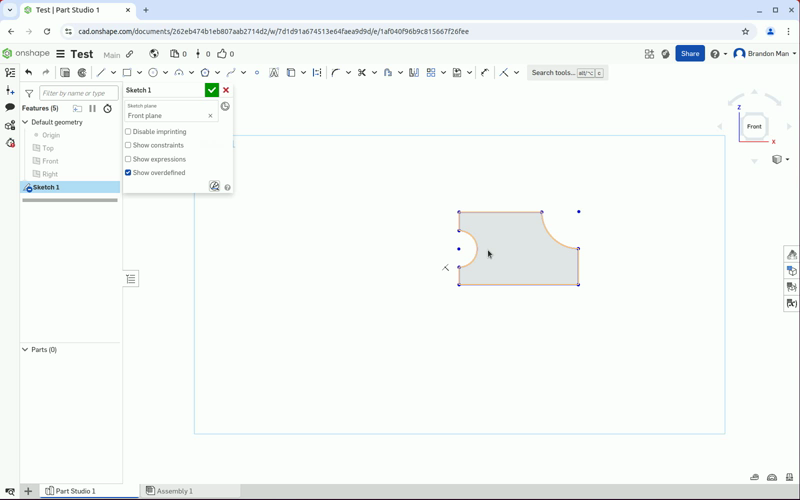
scroll(6)
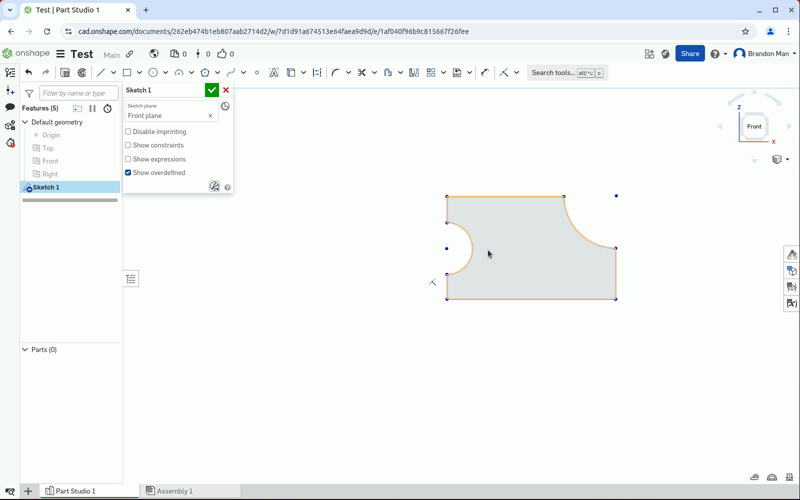
scroll(6)
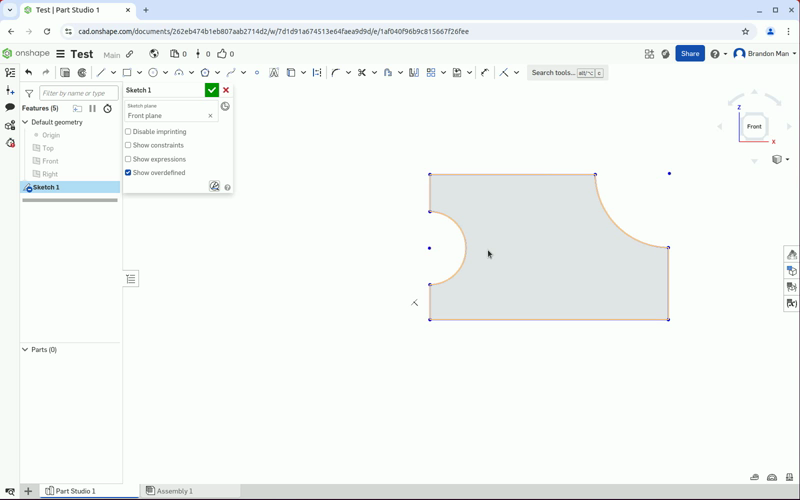
scroll(6)
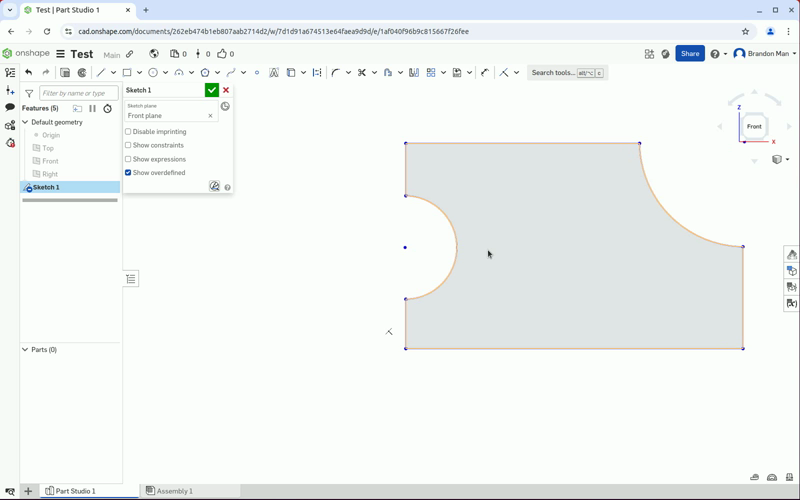
scroll(6)
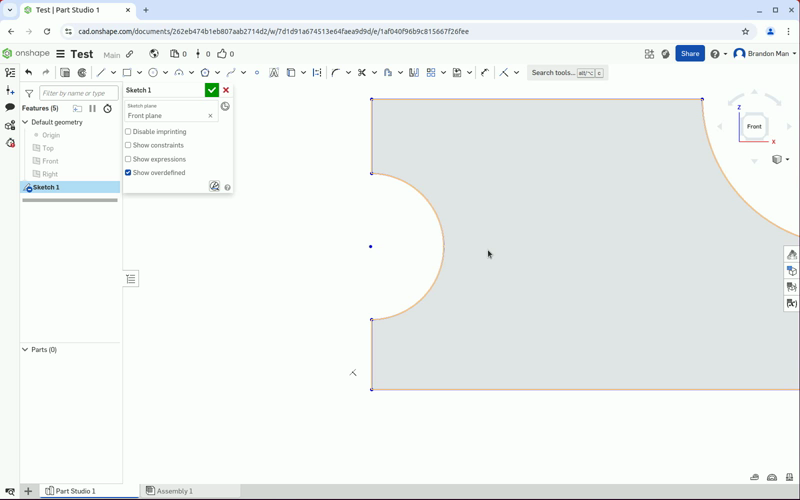
scroll(6)
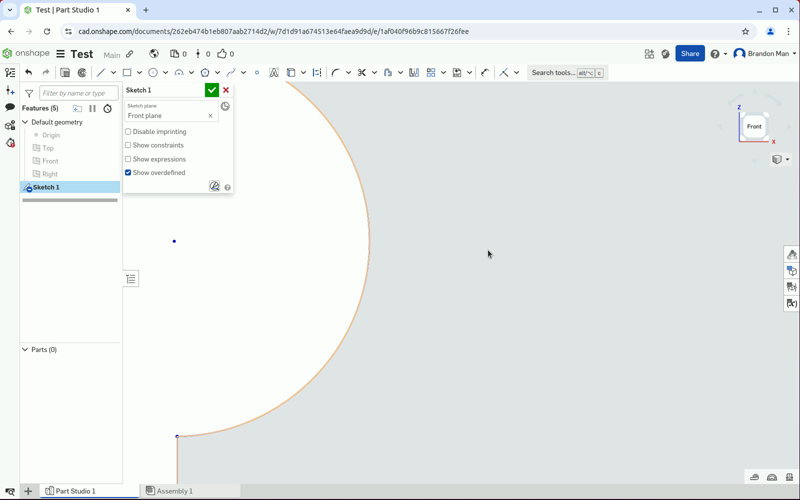
click(488, 249)
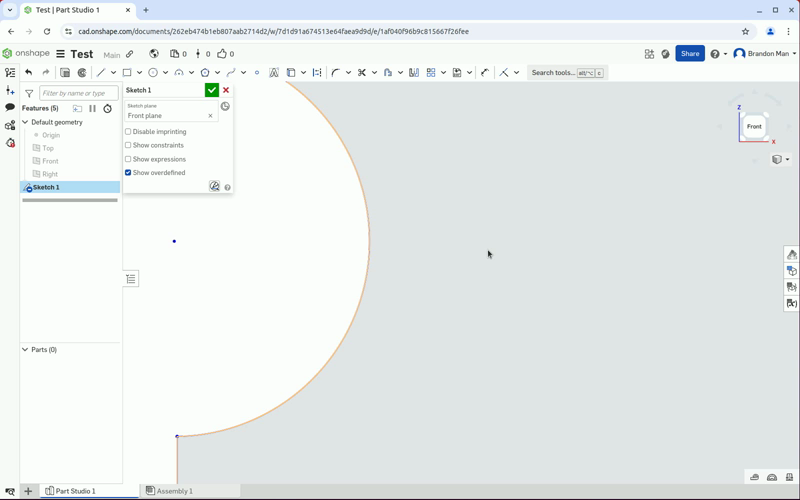
scroll(-6)
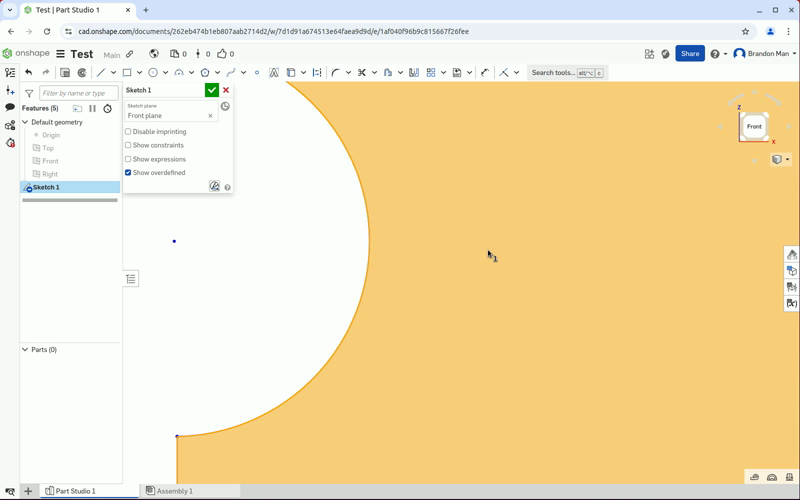
scroll(-6)
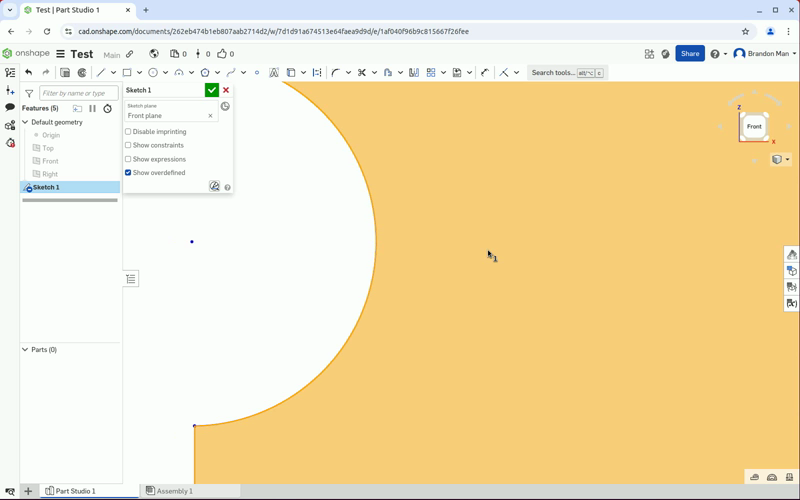
scroll(-6)
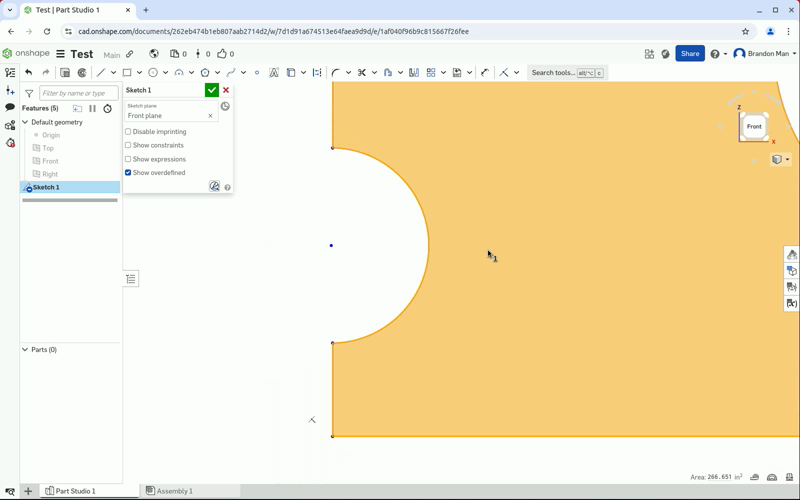
scroll(-6)
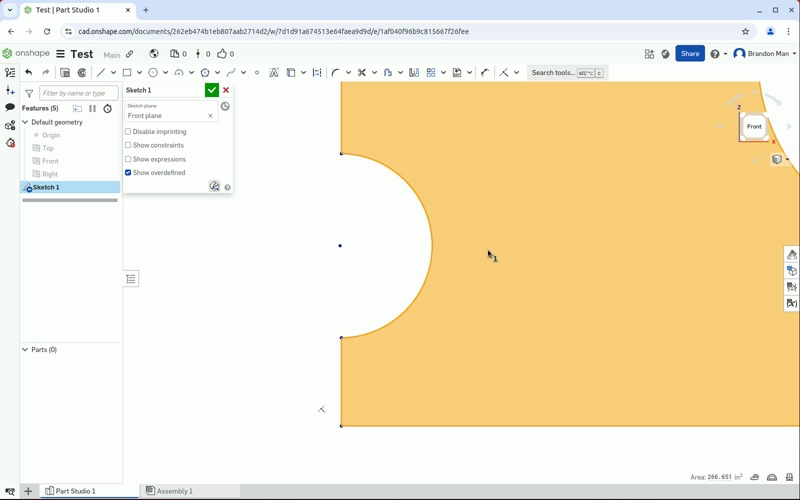
scroll(-6)
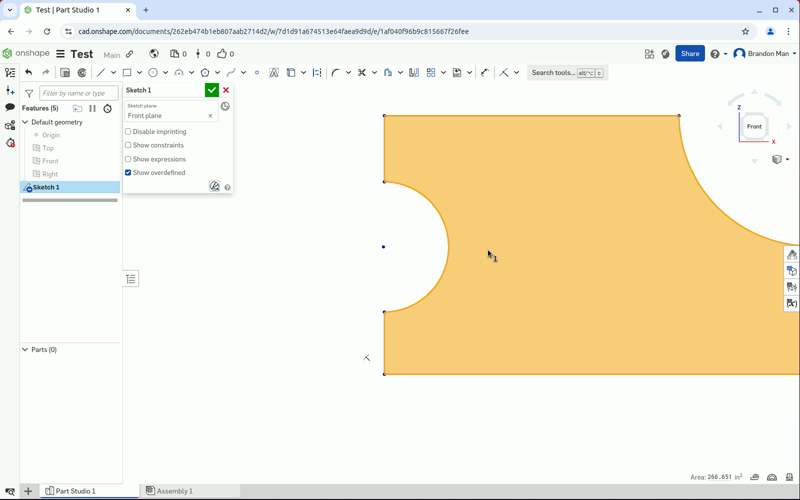
scroll(-6)
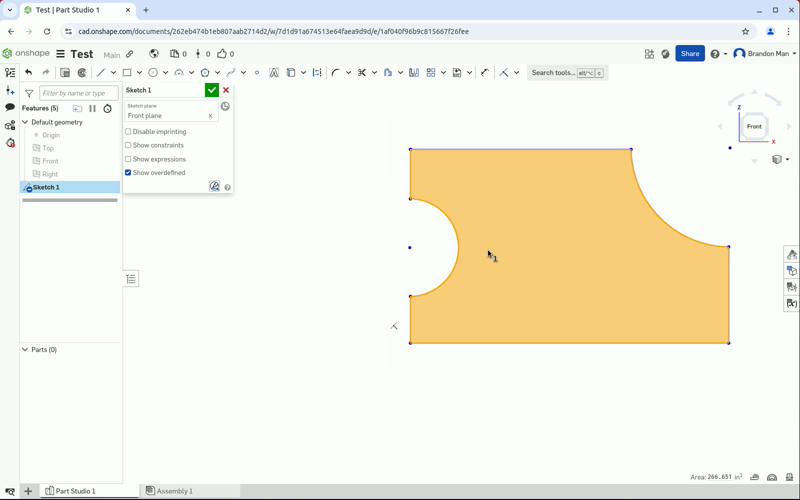
scroll(-6)
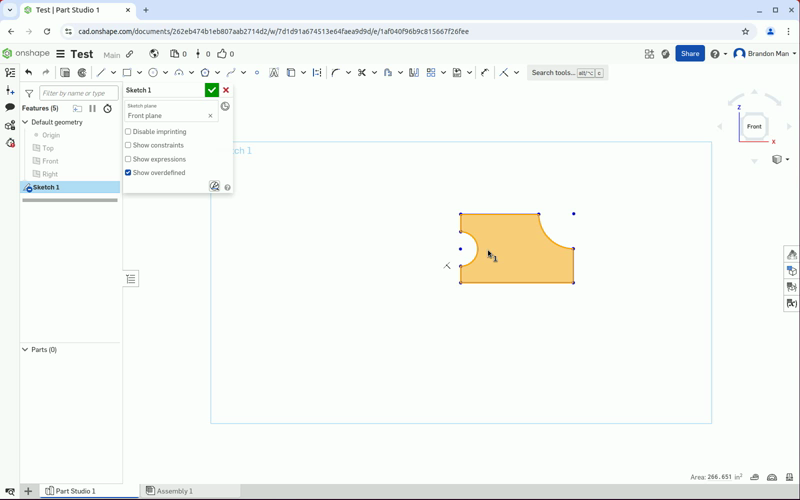
mouse_move(73, 352)
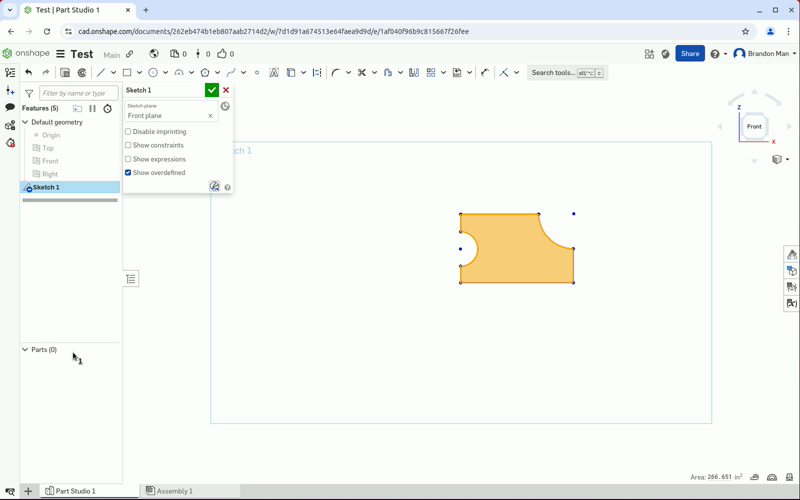
key(shift+y)
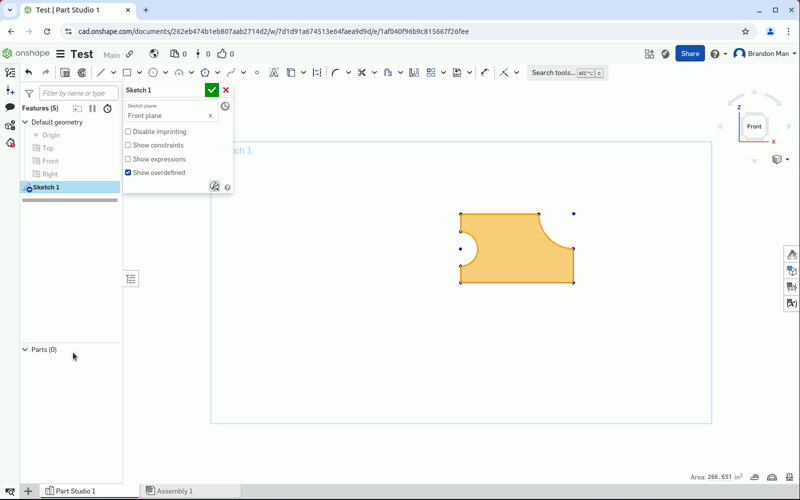
key(shift+e)
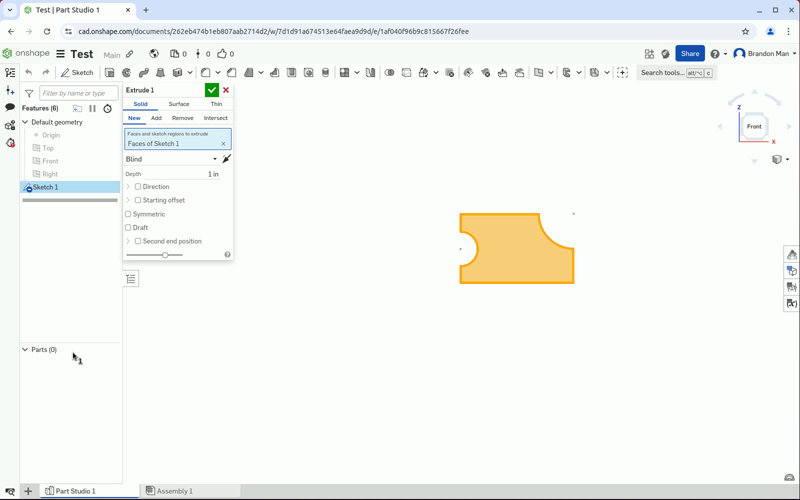
mouse_move(143, 106)
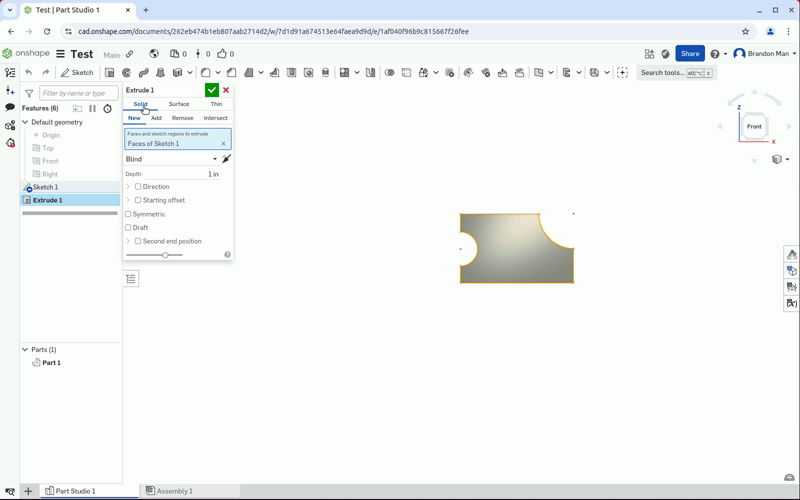
click(143, 106)
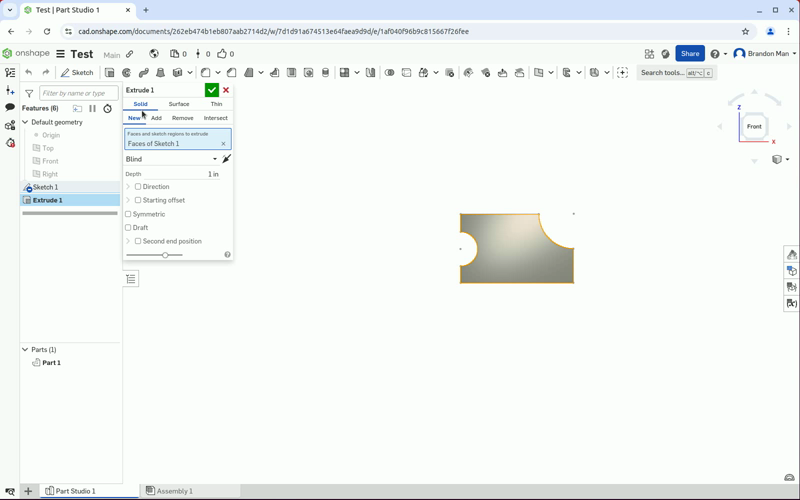
mouse_move(137, 120)
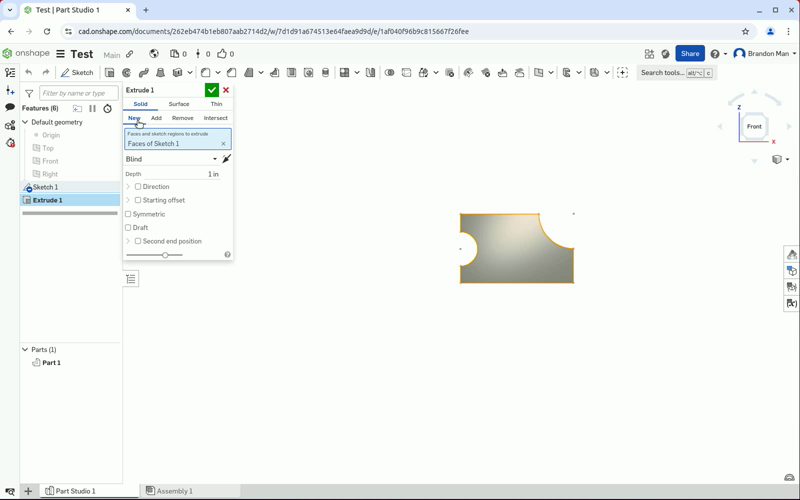
click(137, 120)
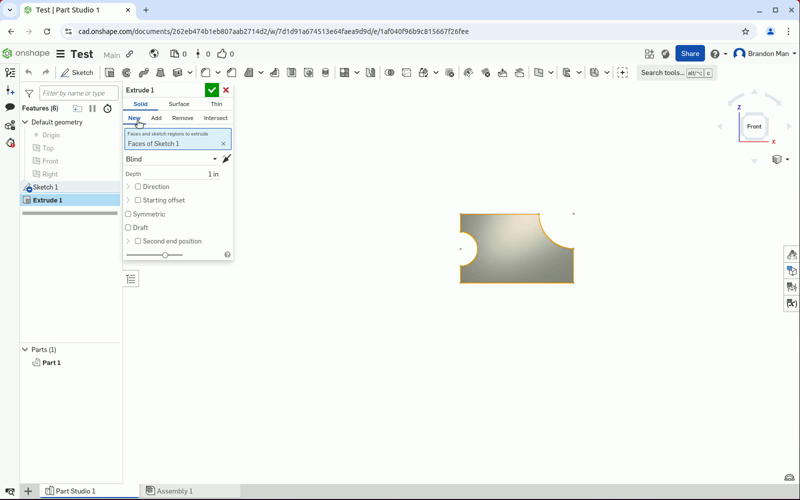
key(tab, 4)
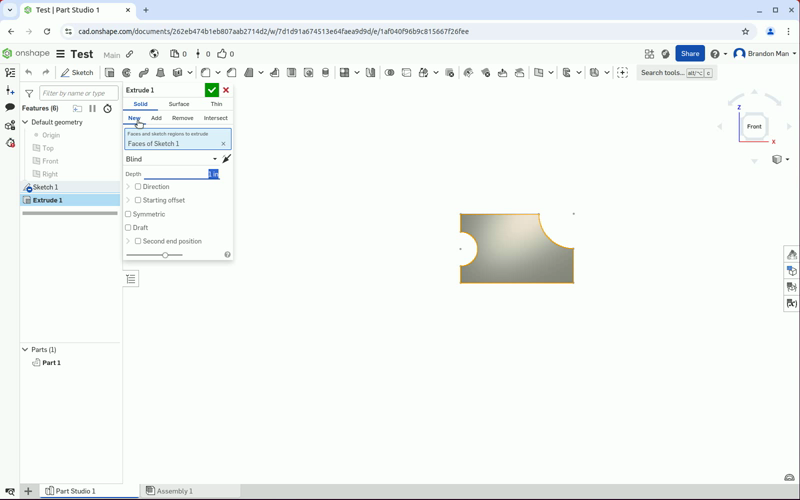
text(5.536)
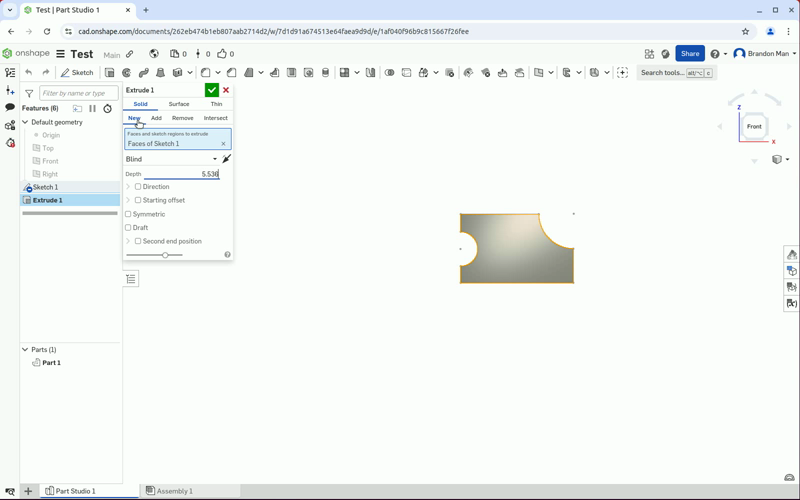
key(enter)
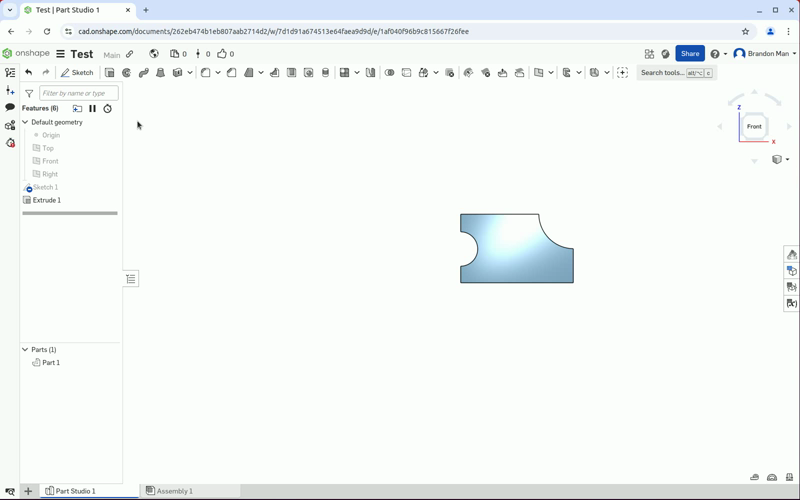
key(shift+h)
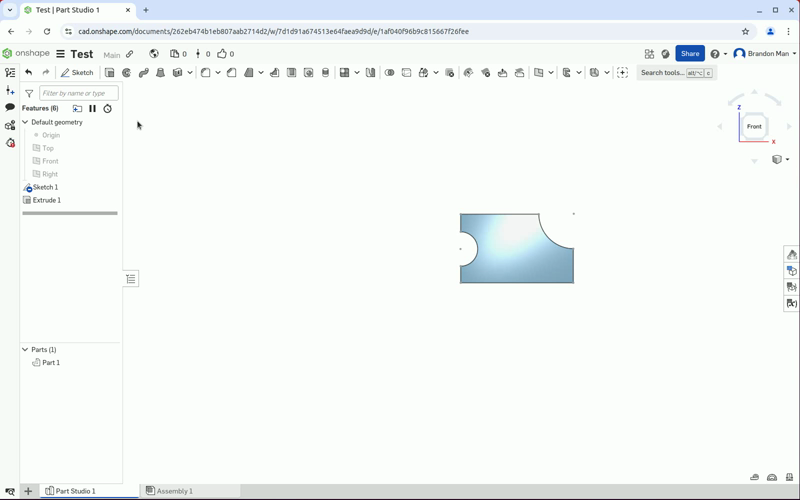
key(shift+h)
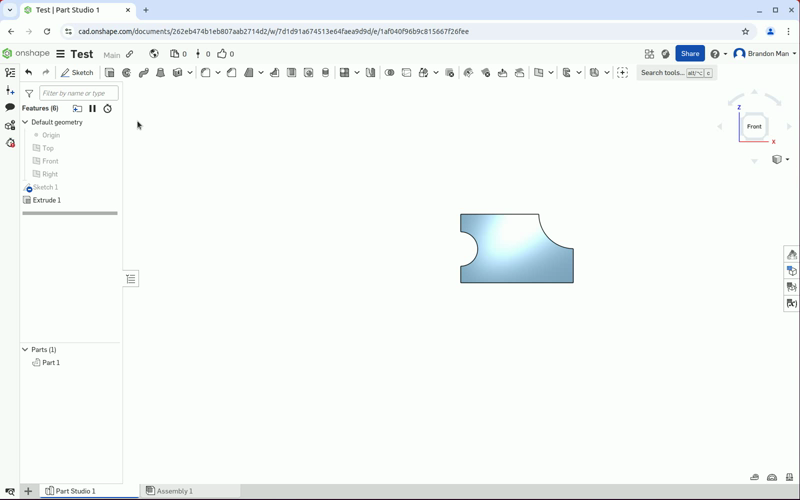
mouse_move(73, 189)
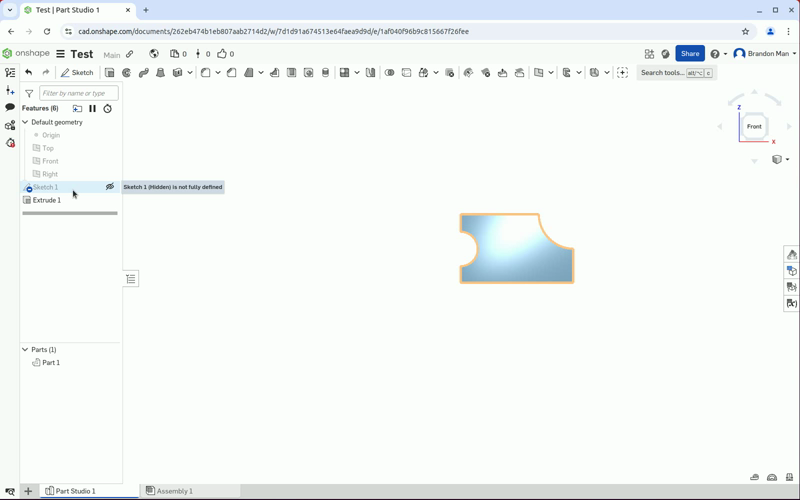
click(73, 189)
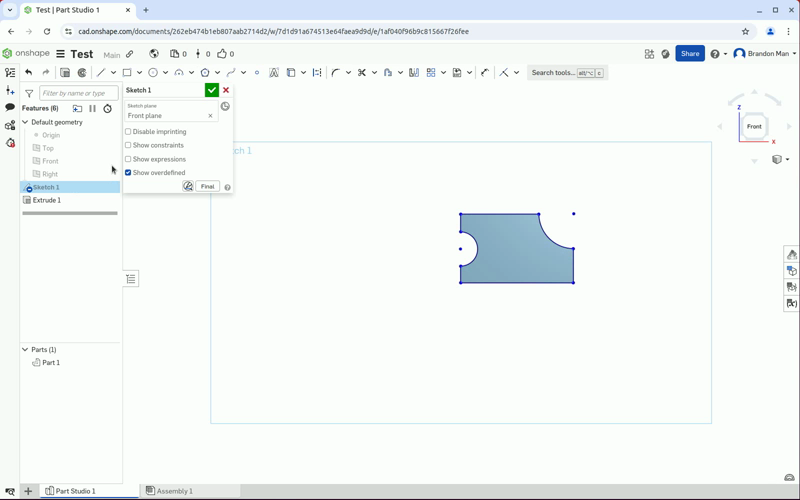
mouse_move(229, 92)
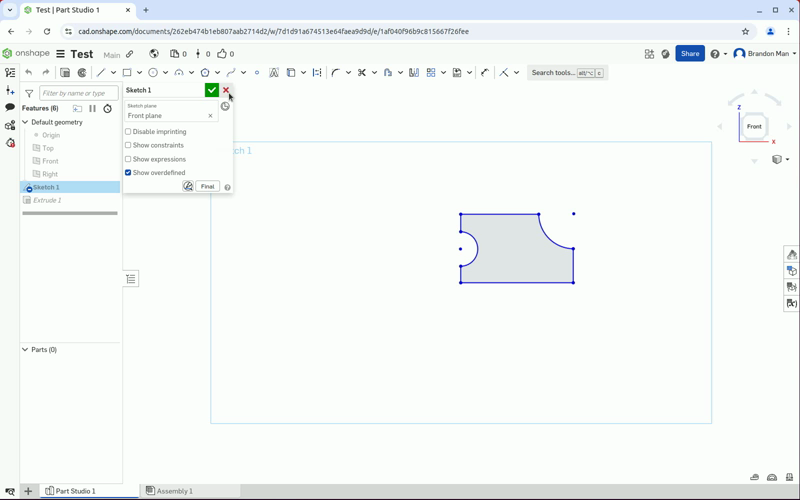
click(229, 92)
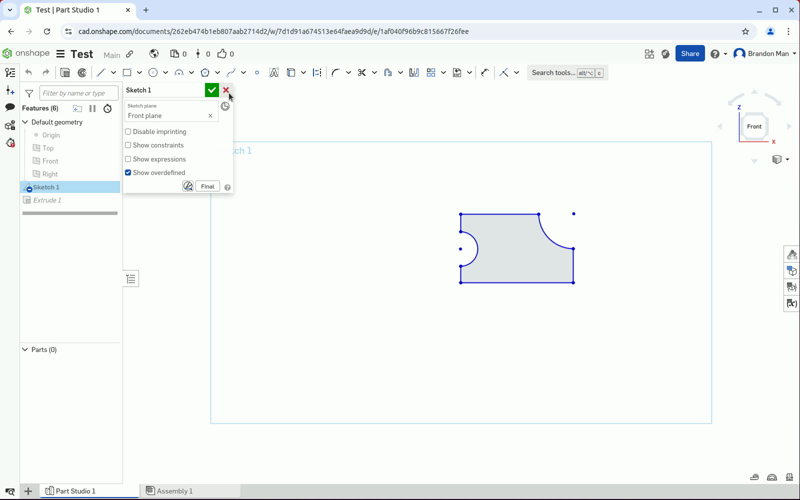
key(shift+s)
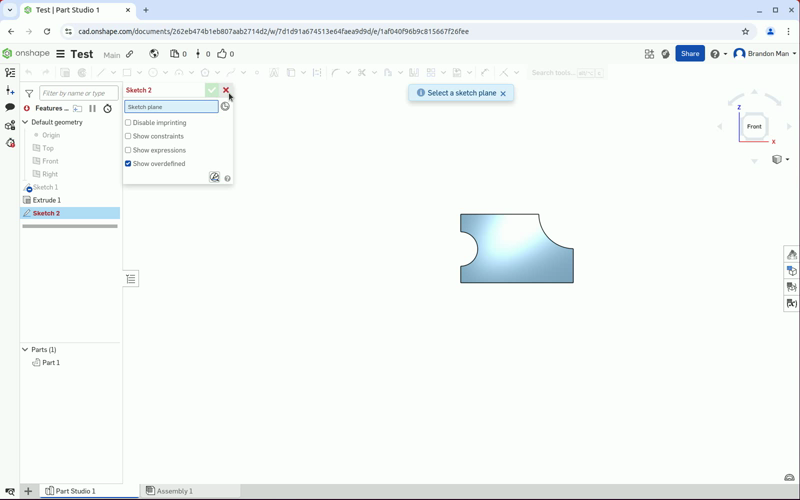
mouse_move(73, 163)
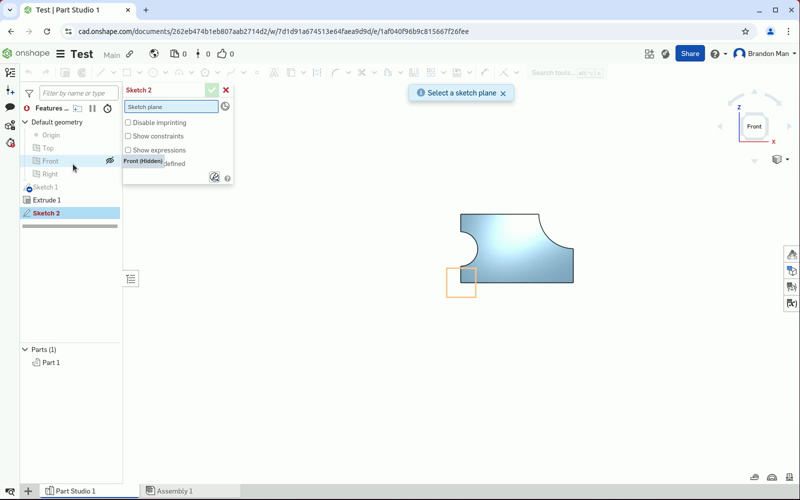
click(73, 163)
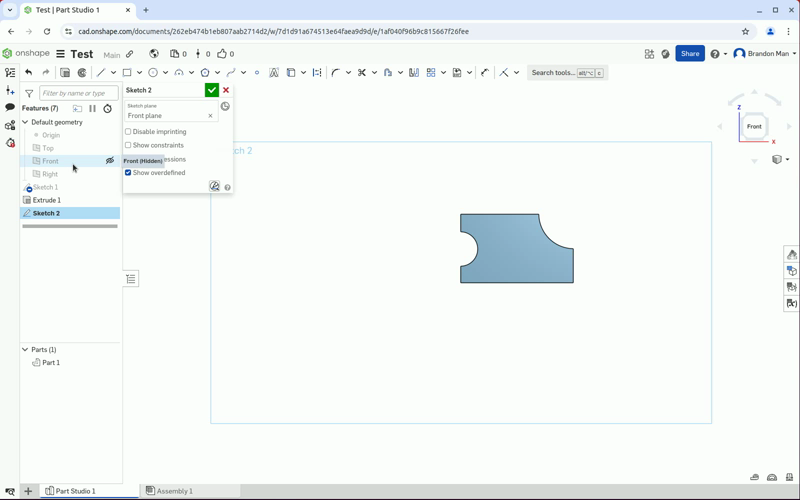
mouse_move(73, 352)
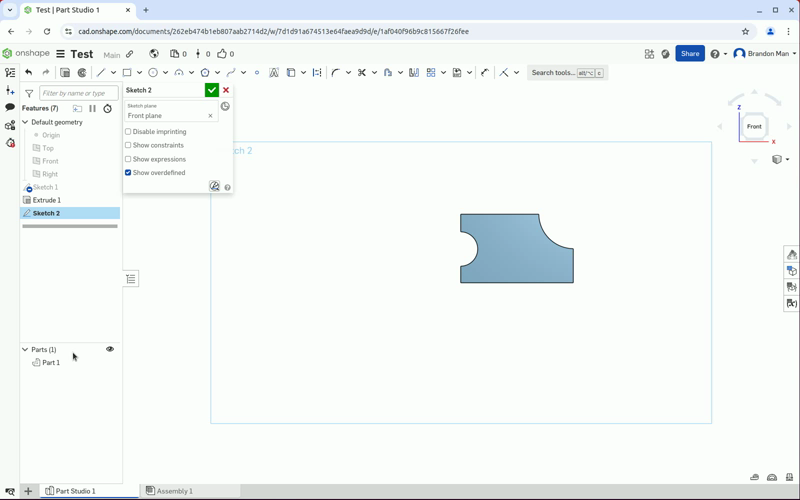
key(y)
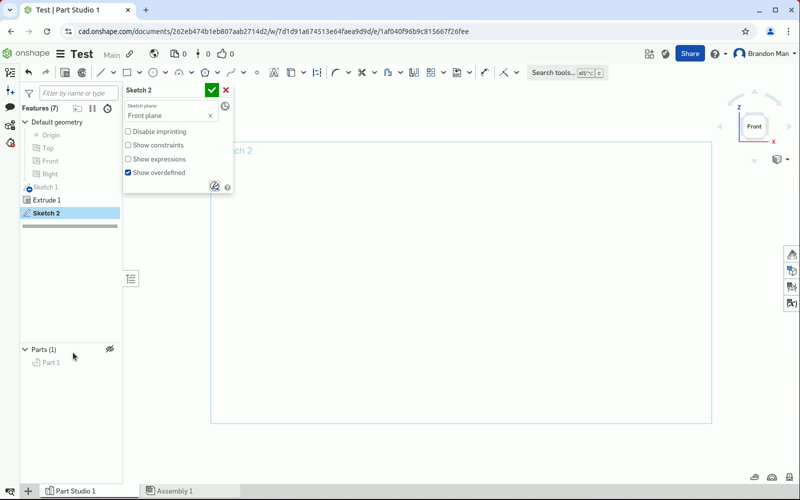
key(l)
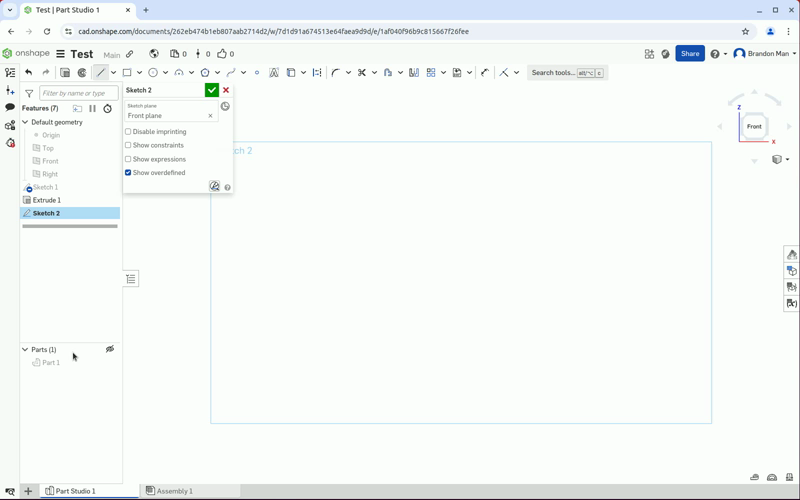
key_down(shift)
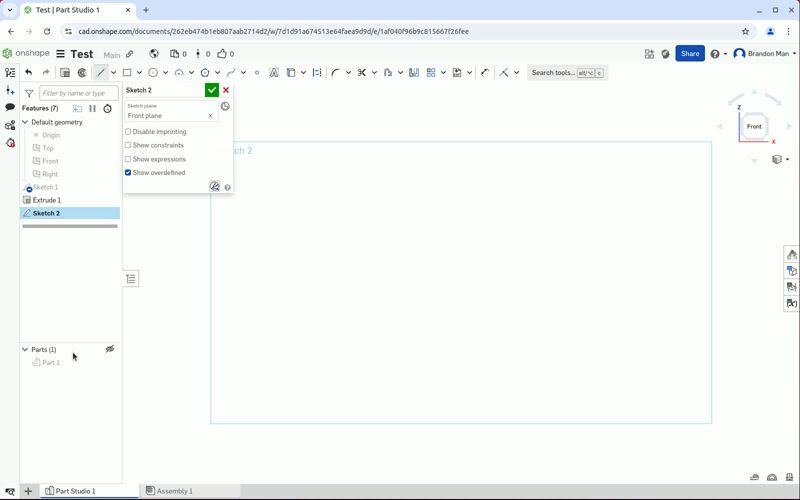
mouse_move(460, 282)
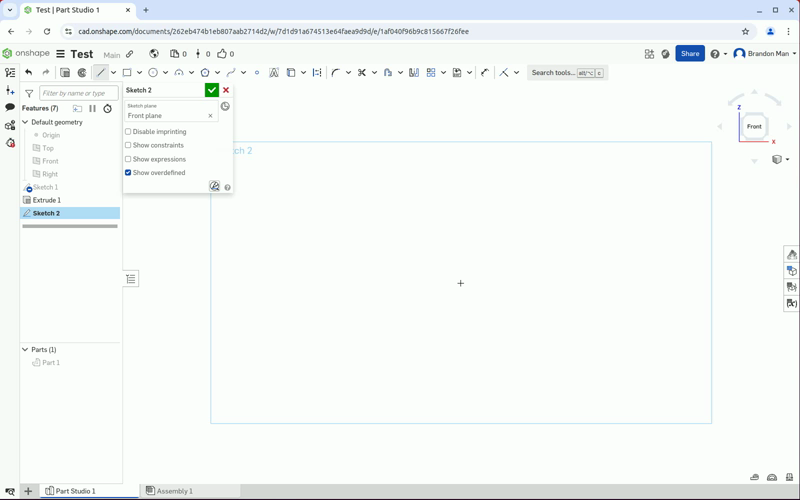
click(460, 282)
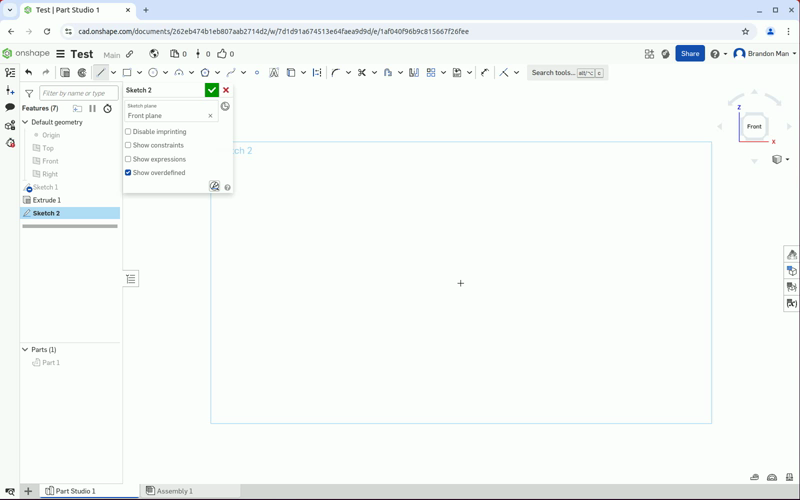
key_up(shift)
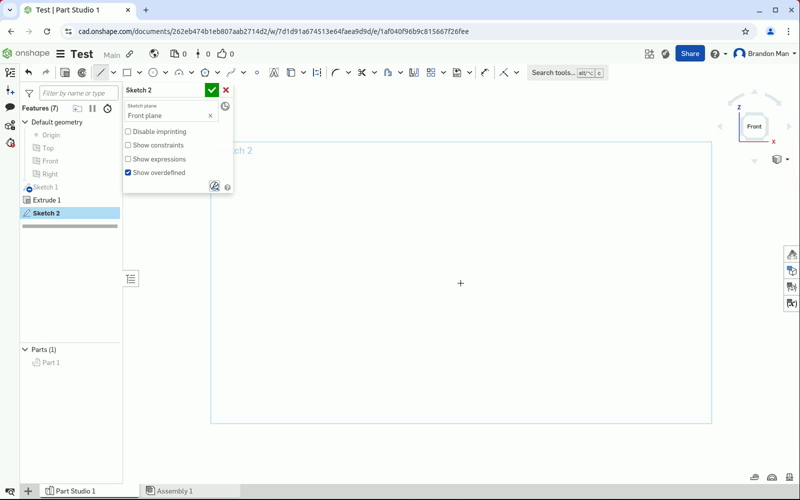
key_down(shift)
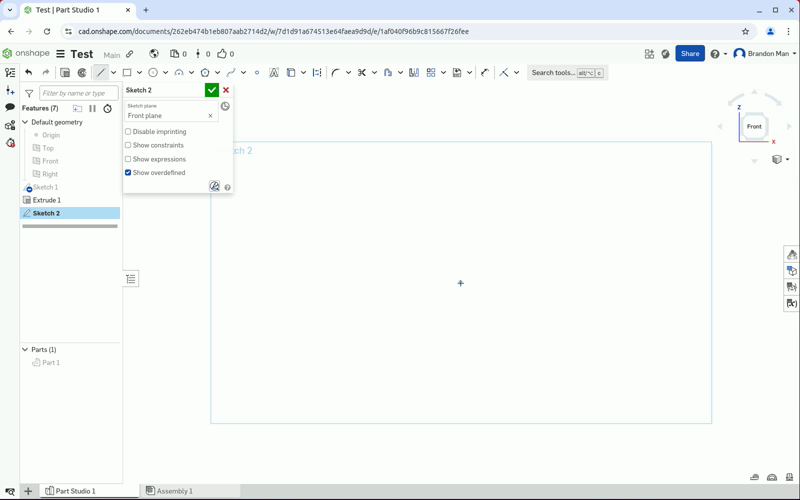
mouse_move(490, 282)
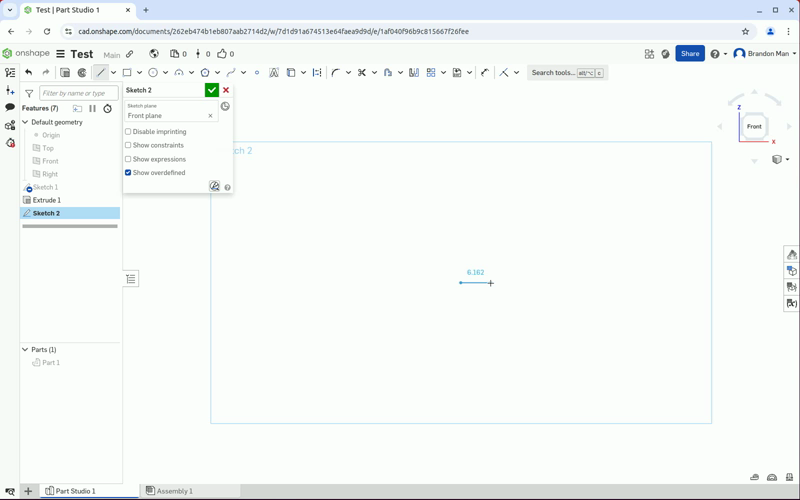
mouse_move(460, 265)
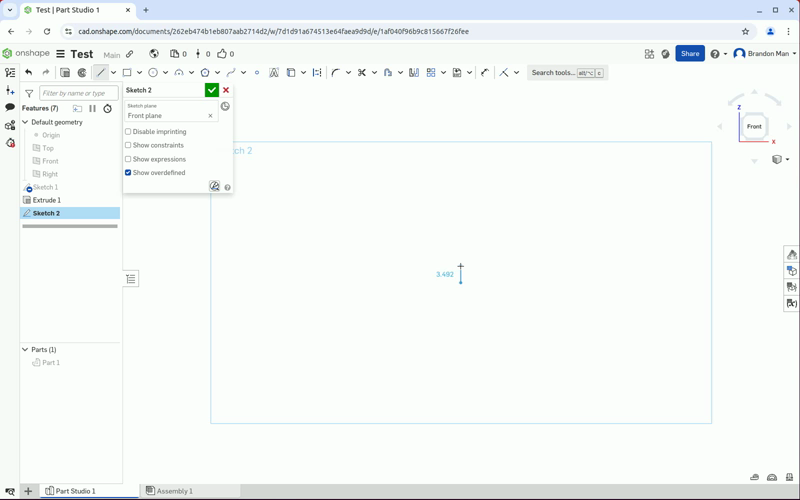
click(460, 265)
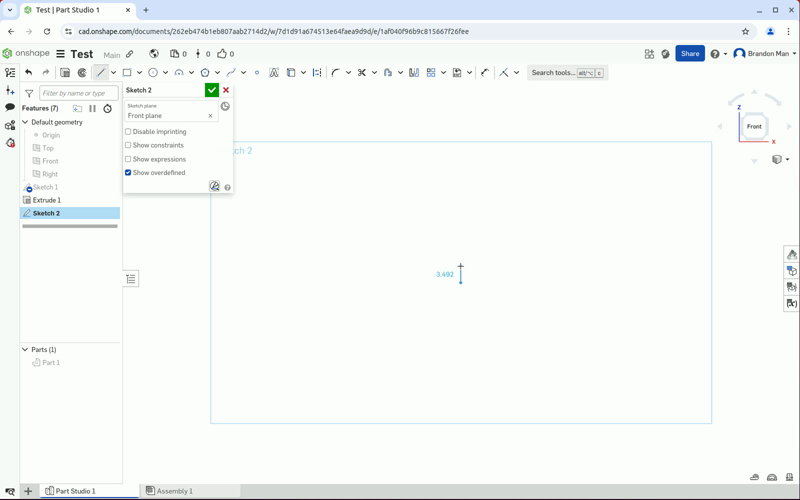
key_up(shift)
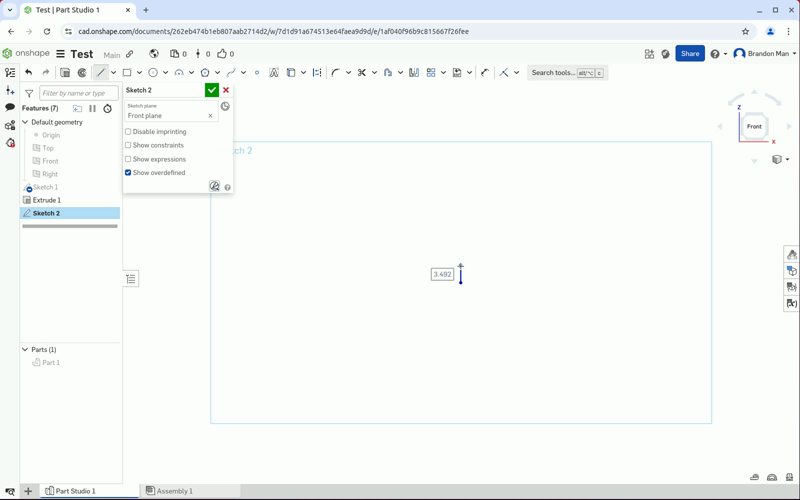
key(esc)
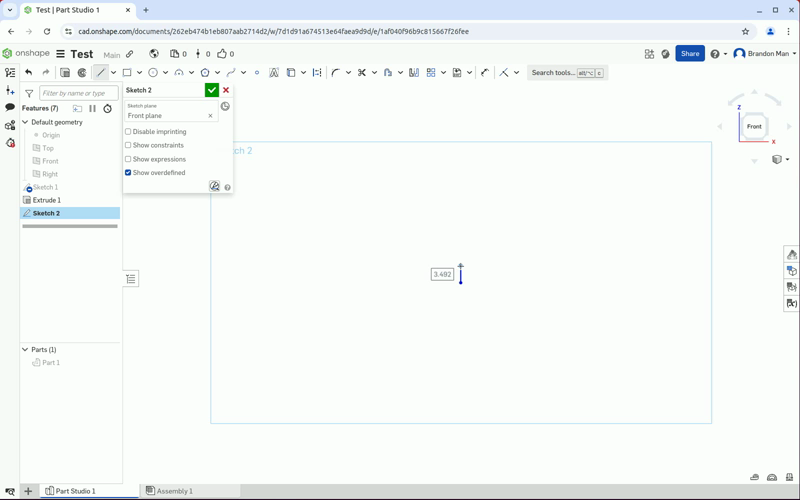
key(a)
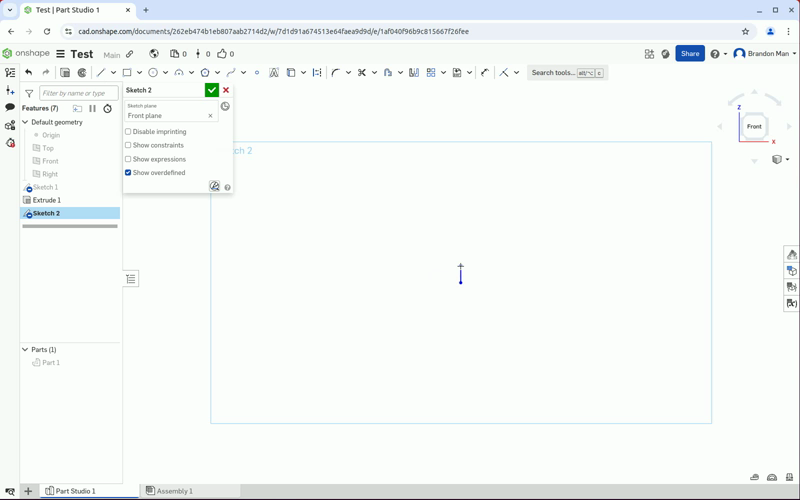
mouse_move(460, 265)
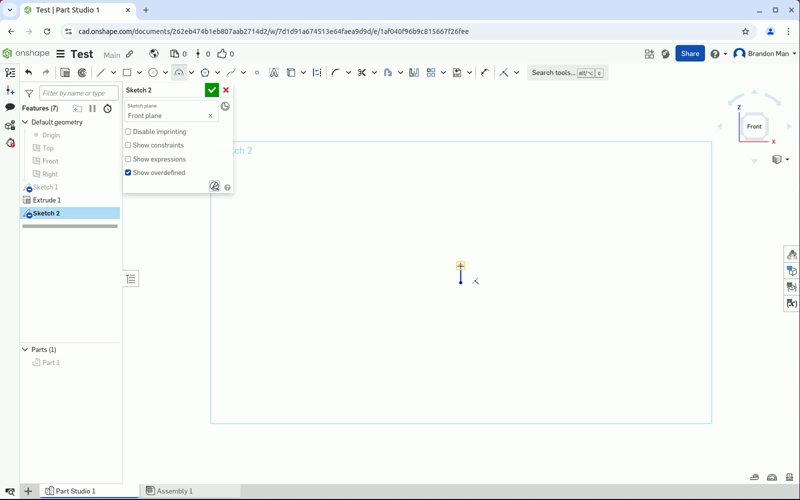
click(460, 265)
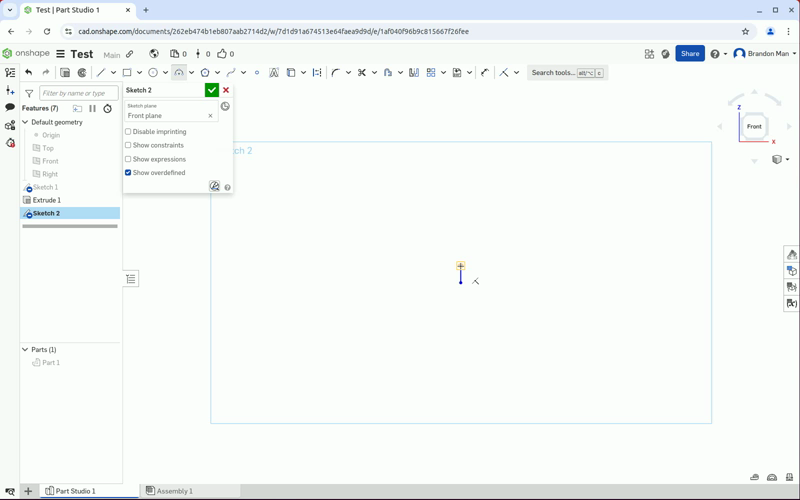
key_down(shift)
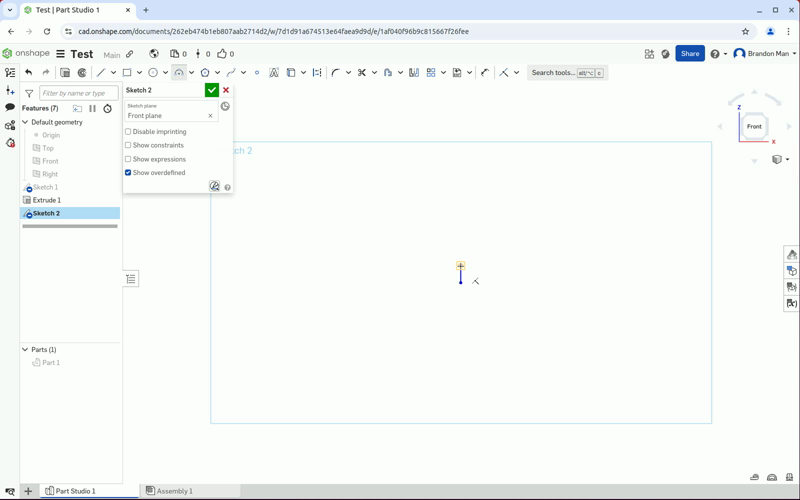
mouse_move(460, 231)
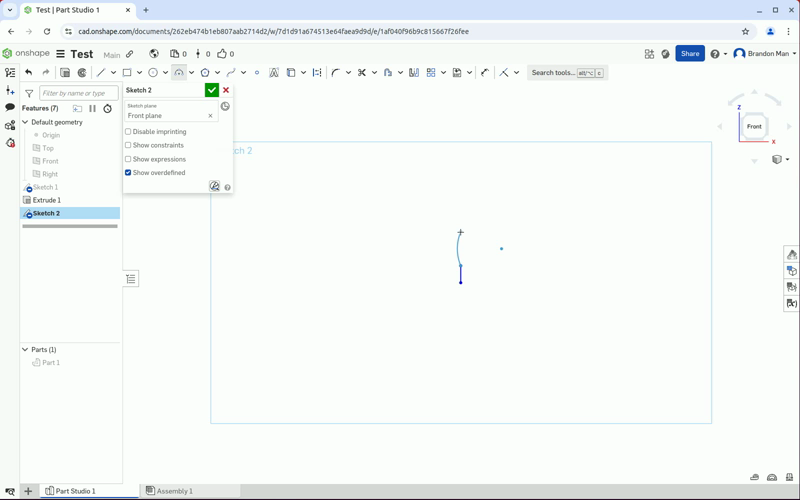
click(460, 231)
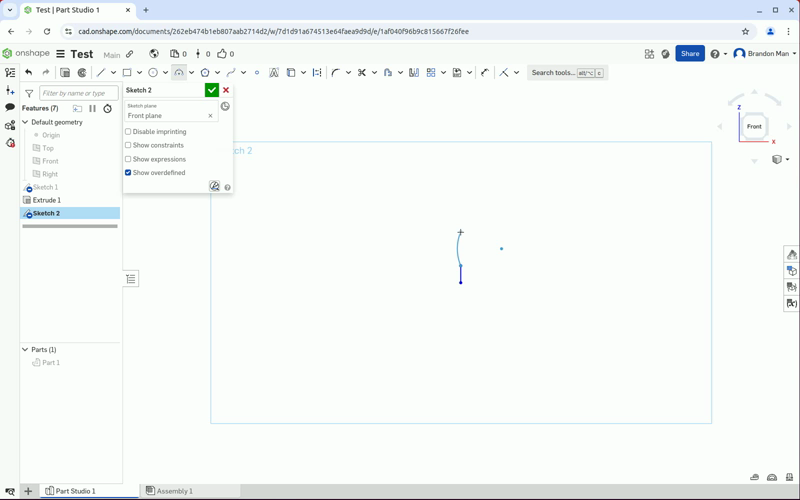
mouse_move(444, 248)
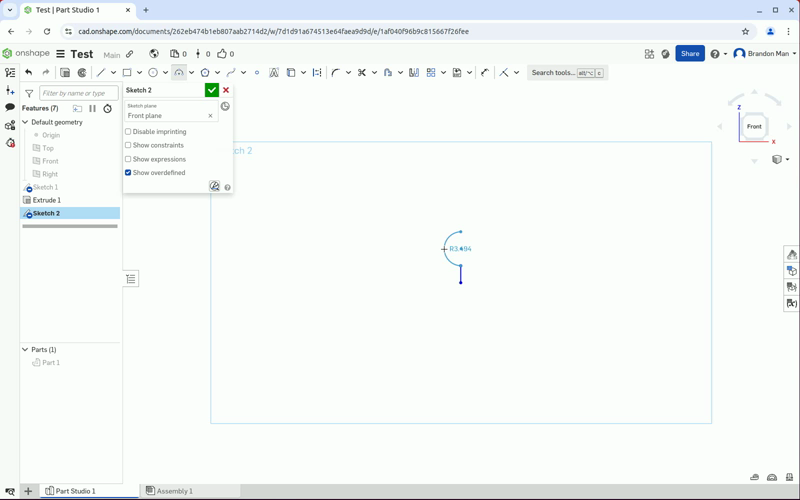
click(444, 248)
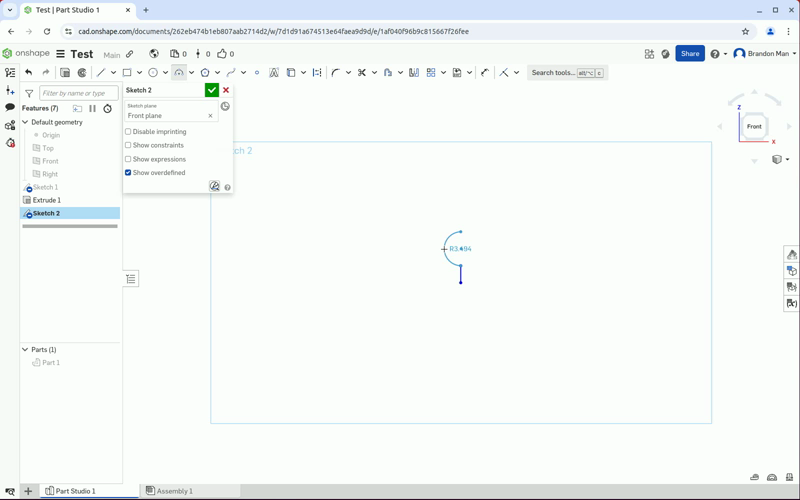
key_up(shift)
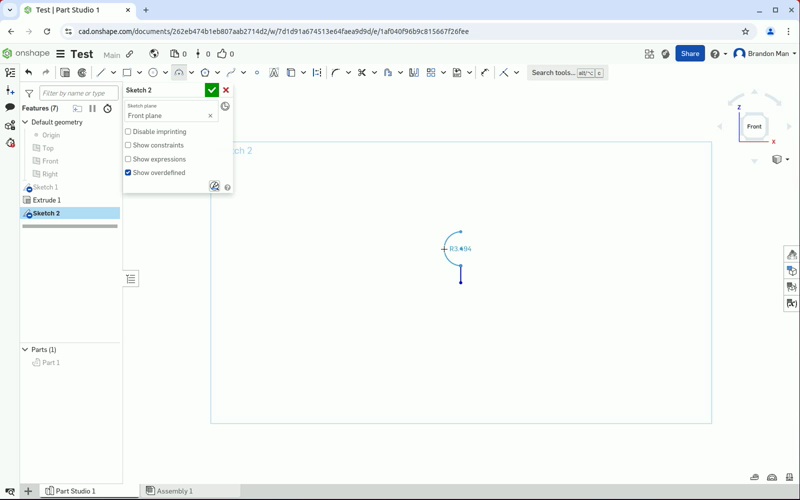
key(esc)
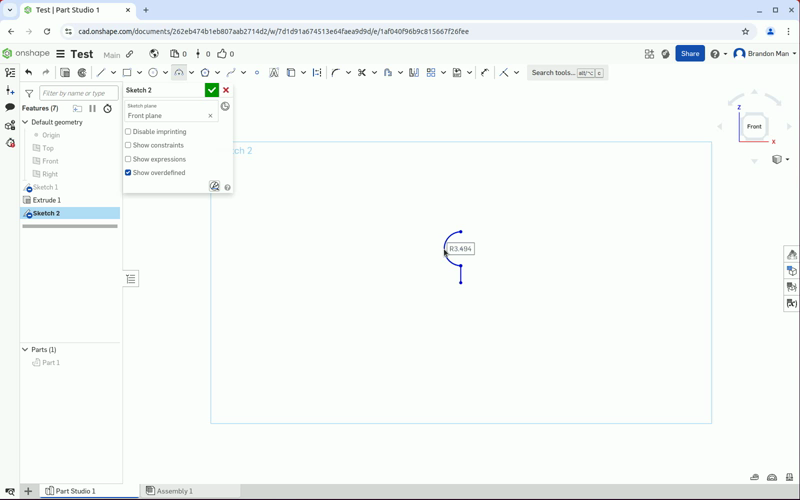
key(l)
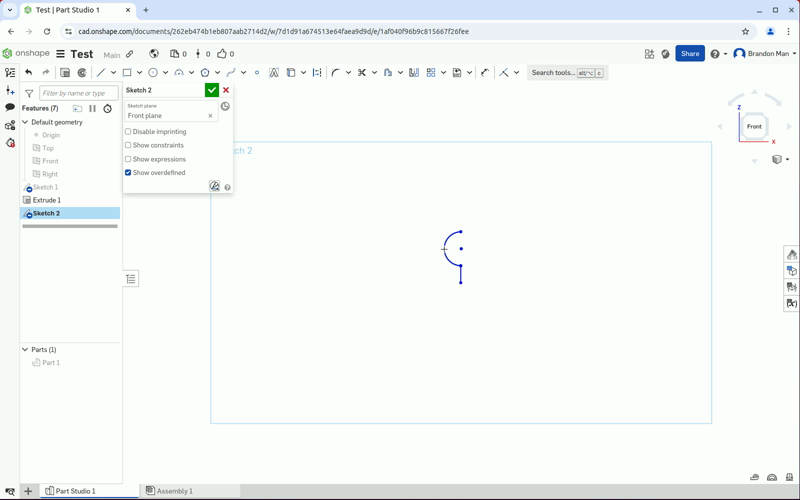
mouse_move(460, 231)
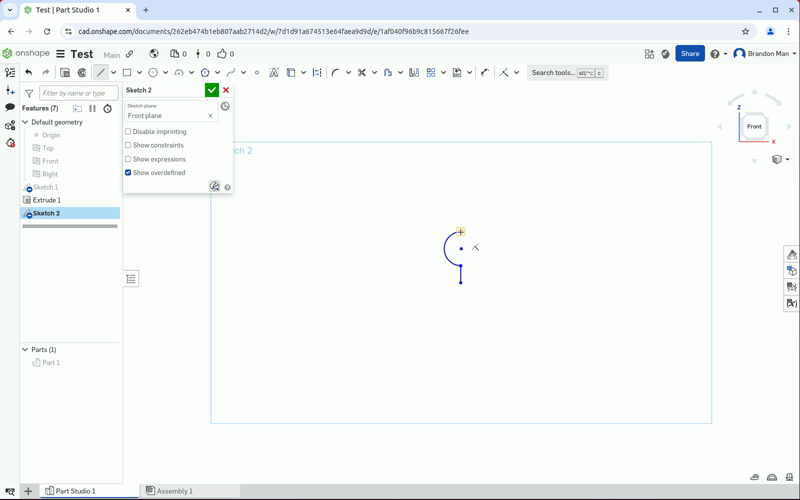
click(460, 231)
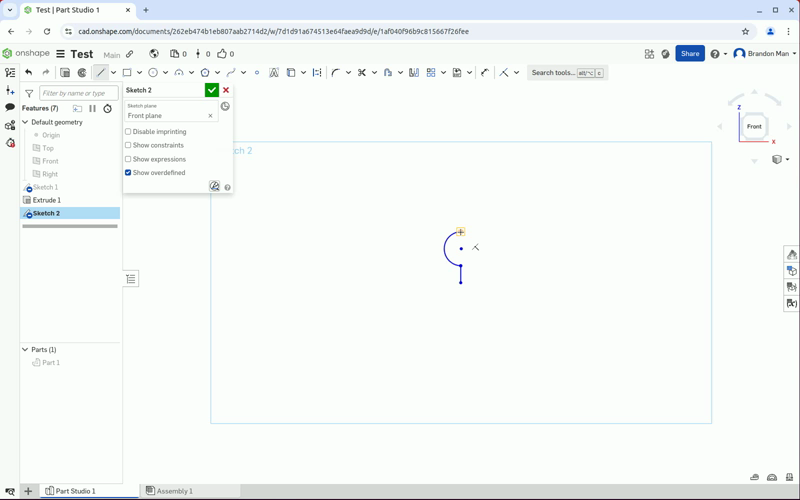
key_down(shift)
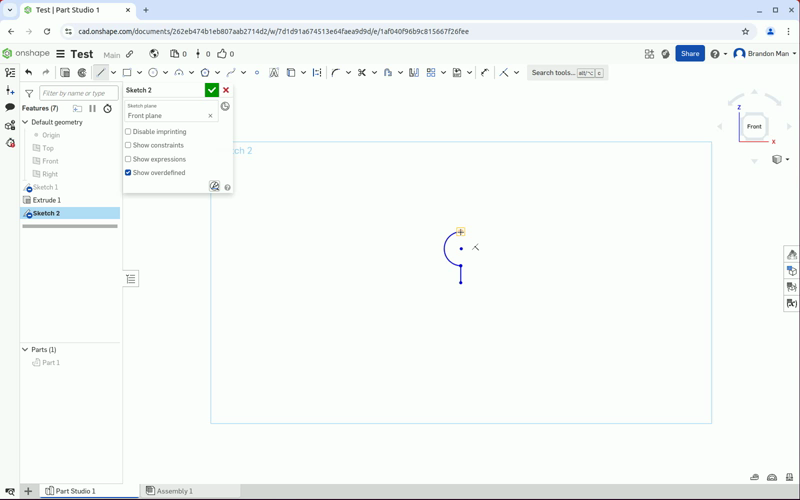
mouse_move(490, 231)
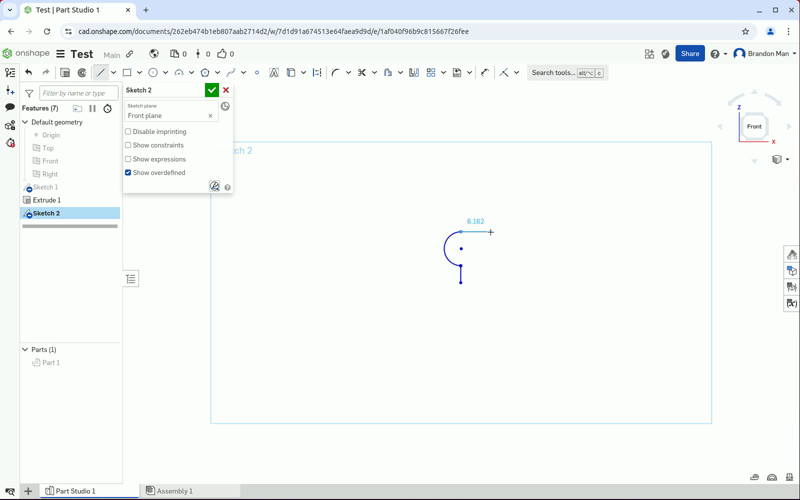
mouse_move(460, 214)
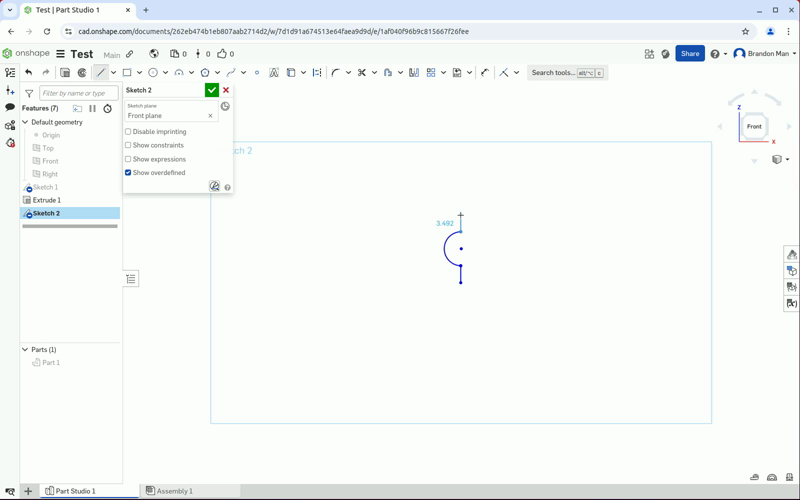
click(460, 214)
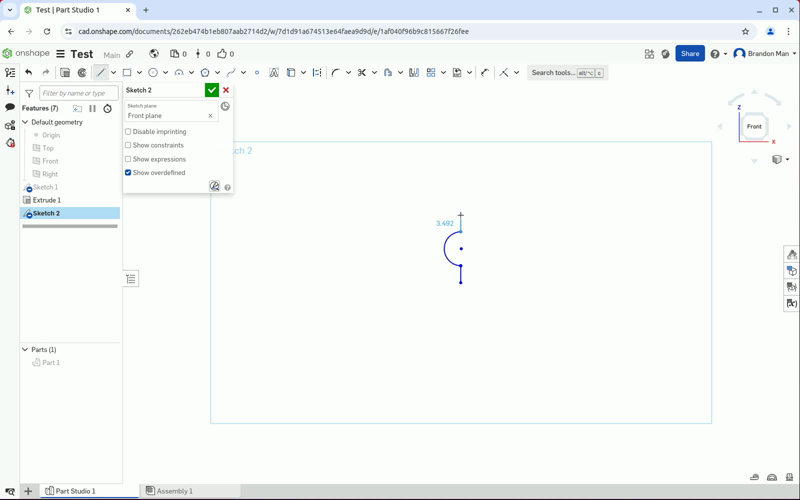
key_up(shift)
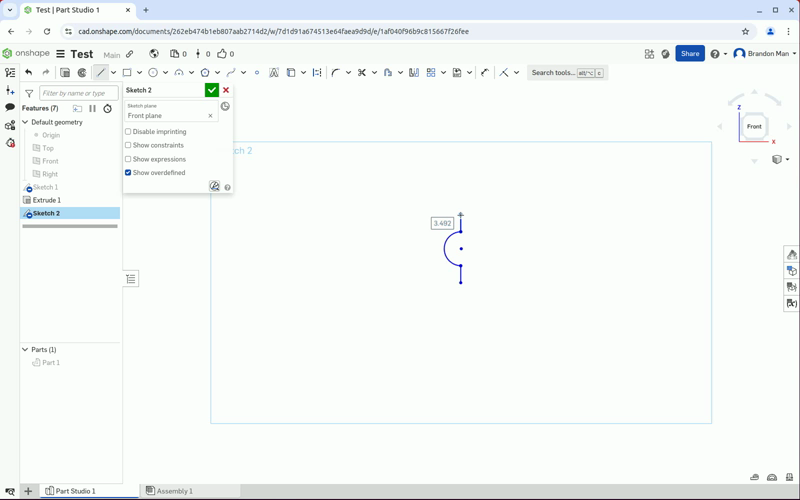
key(esc)
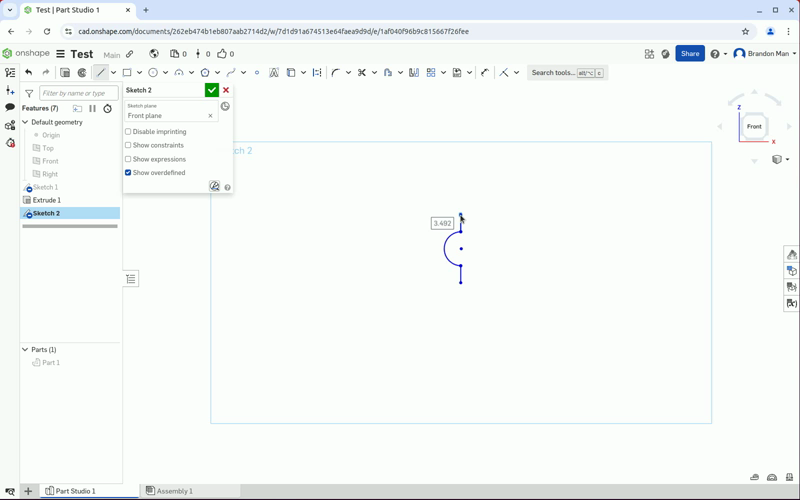
key(a)
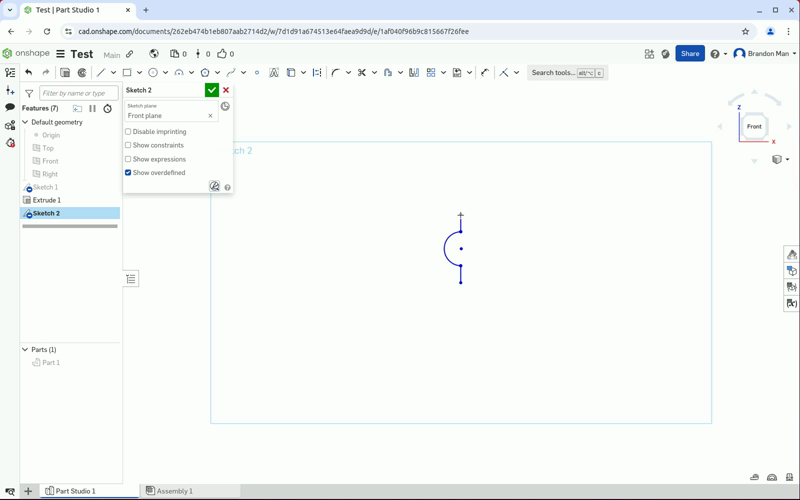
mouse_move(460, 214)
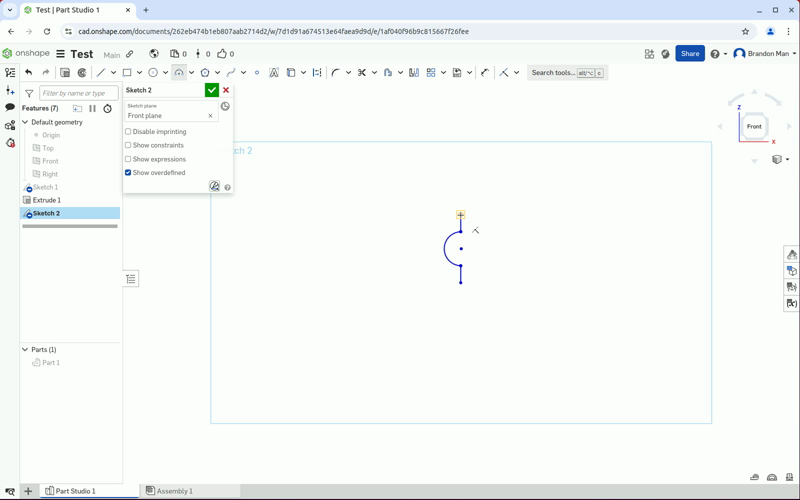
click(460, 214)
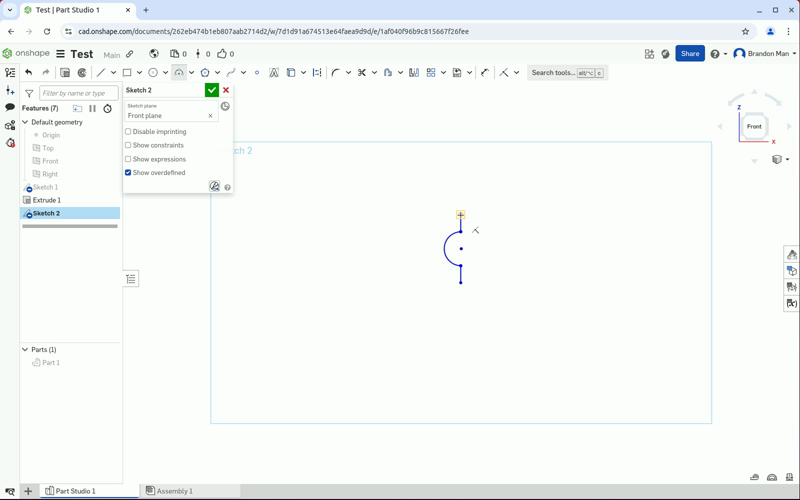
mouse_move(460, 282)
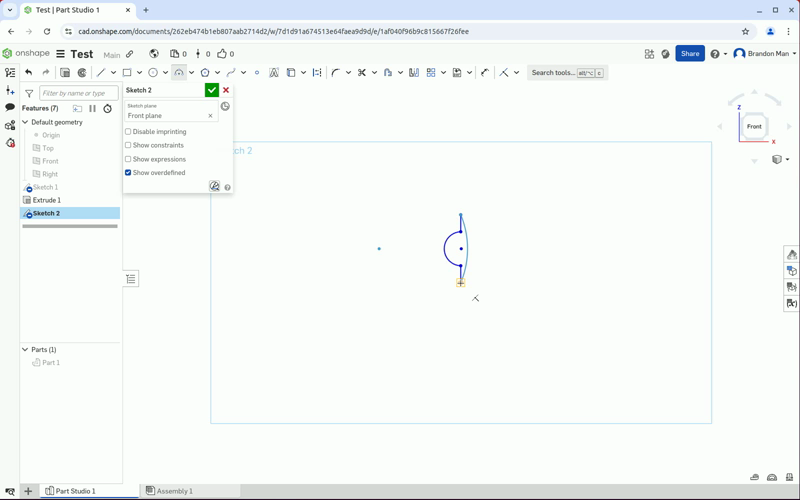
click(460, 282)
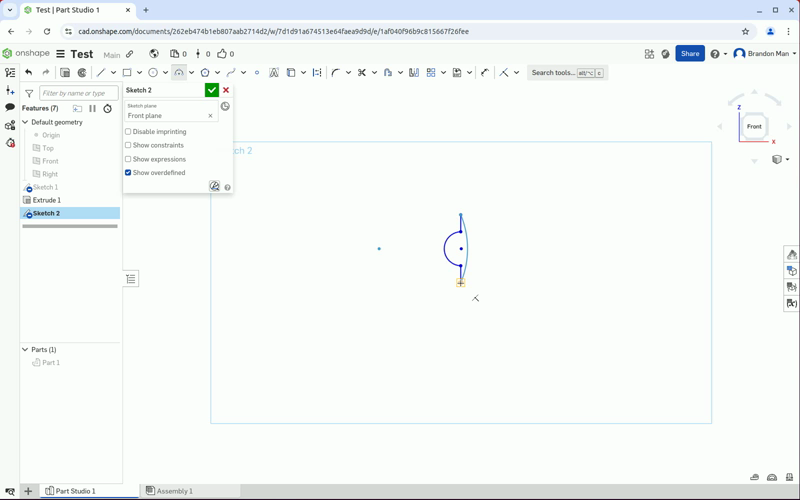
key_down(shift)
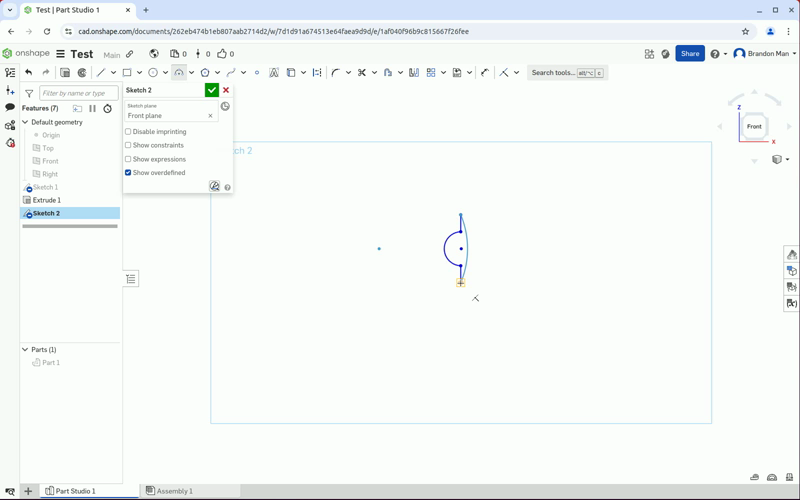
mouse_move(426, 248)
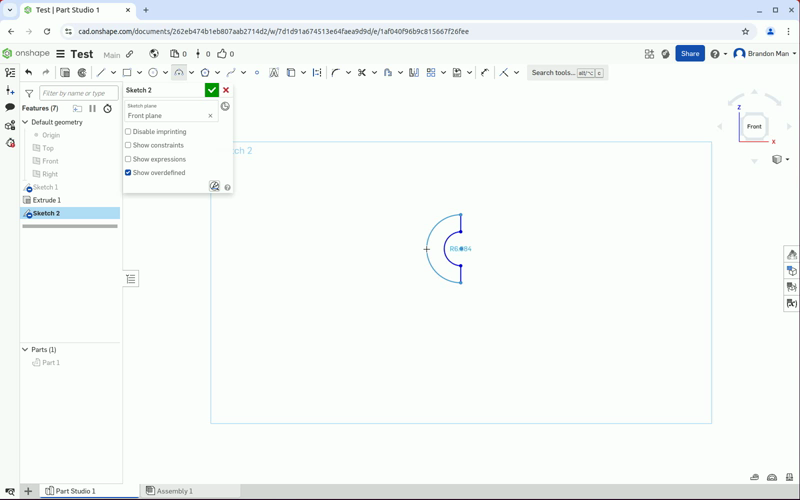
click(426, 248)
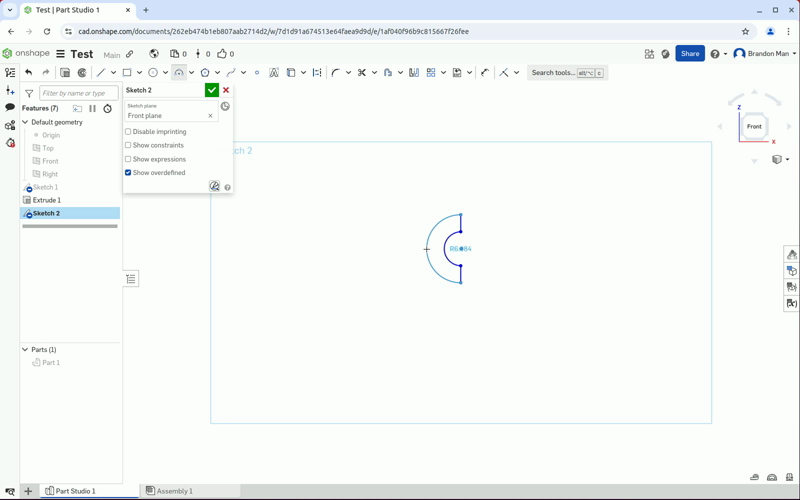
key_up(shift)
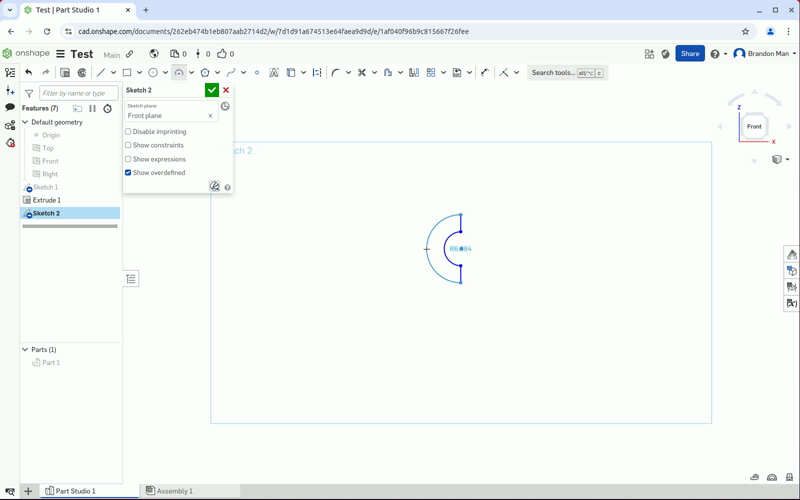
key(esc)
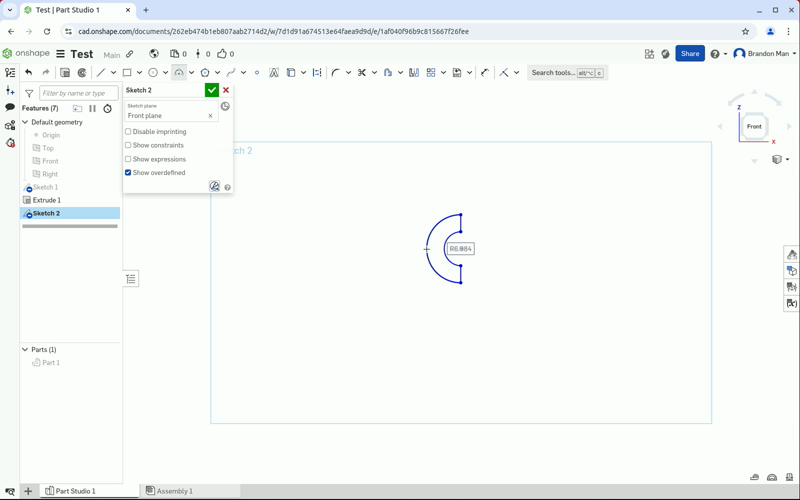
mouse_move(458, 274)
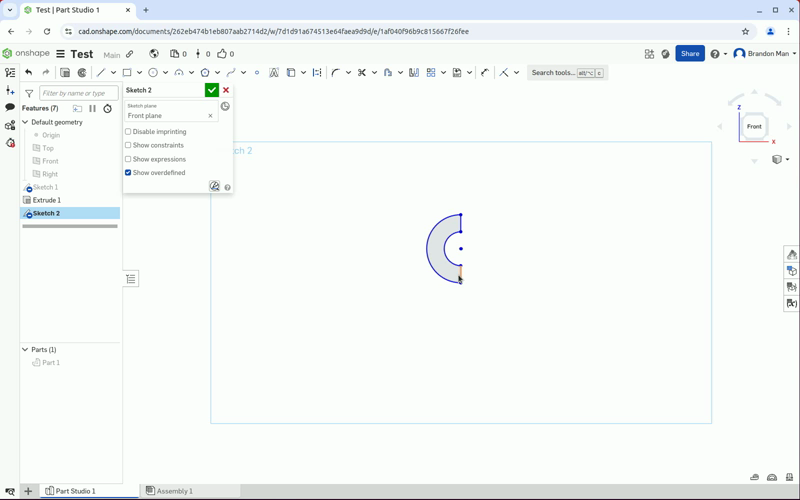
scroll(6)
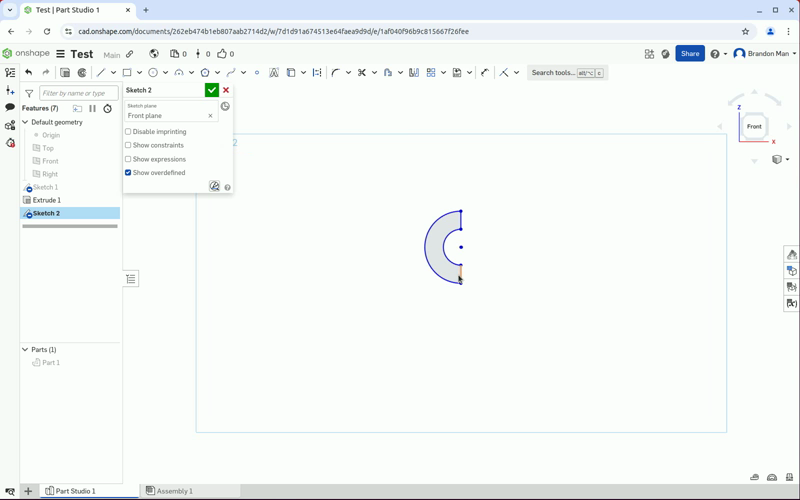
scroll(6)
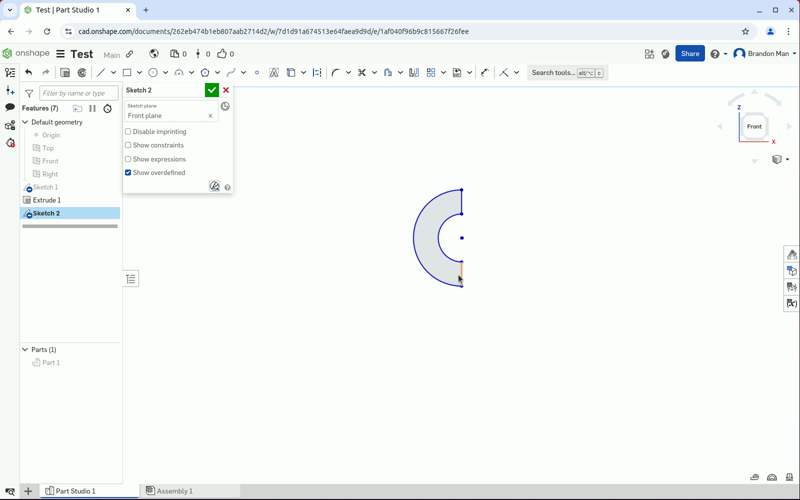
scroll(6)
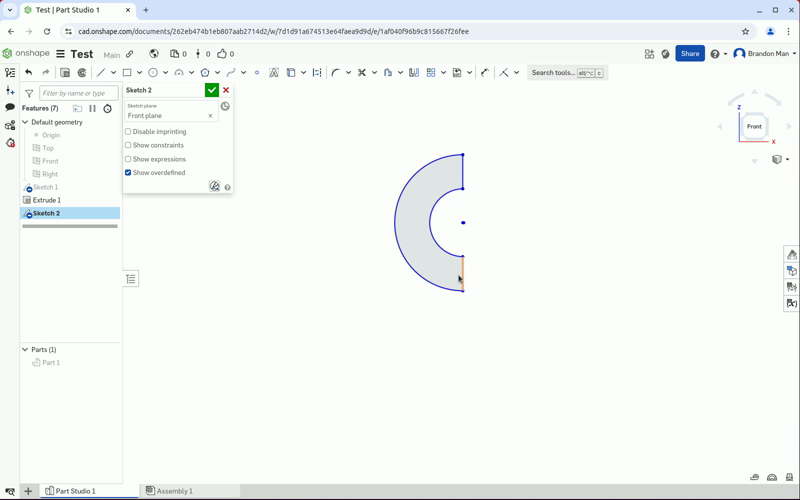
scroll(6)
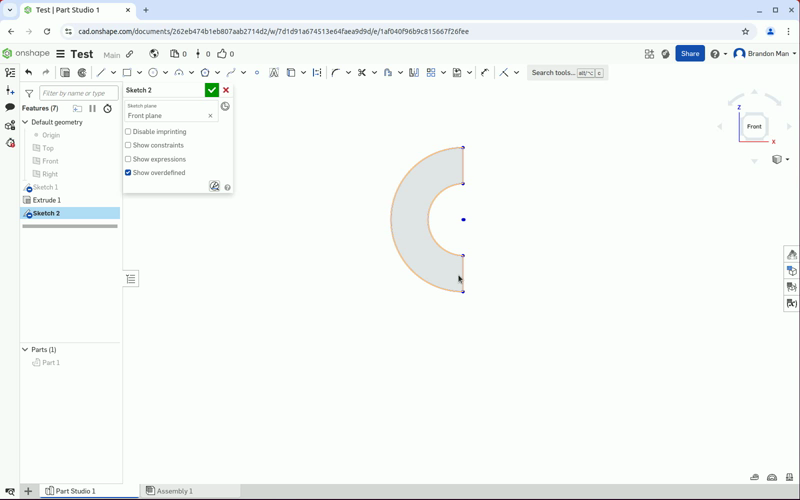
scroll(6)
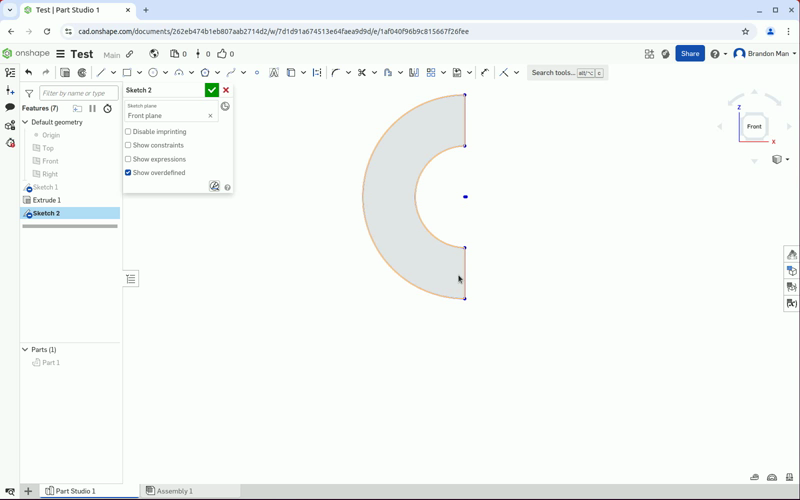
scroll(6)
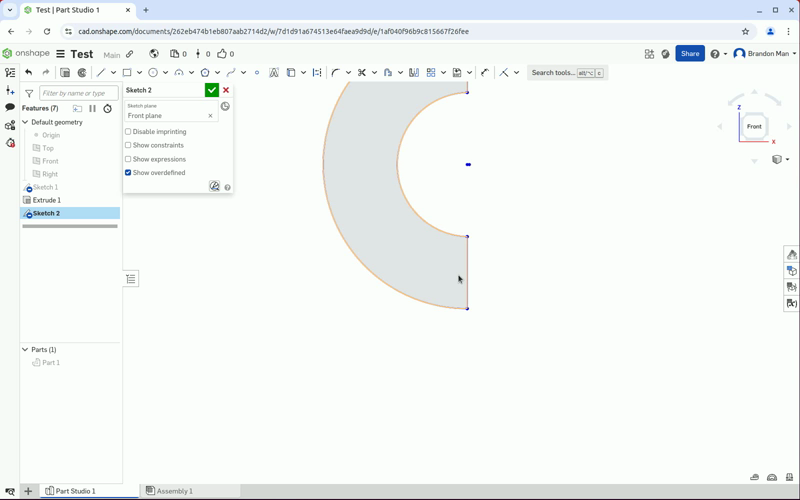
scroll(6)
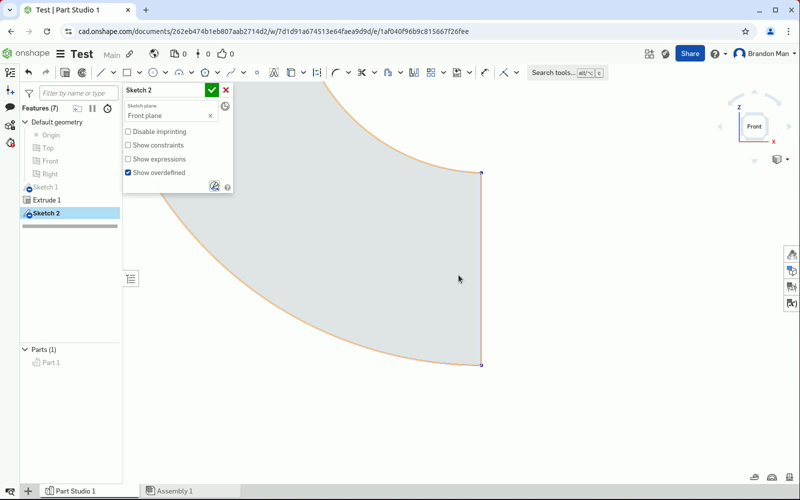
click(458, 274)
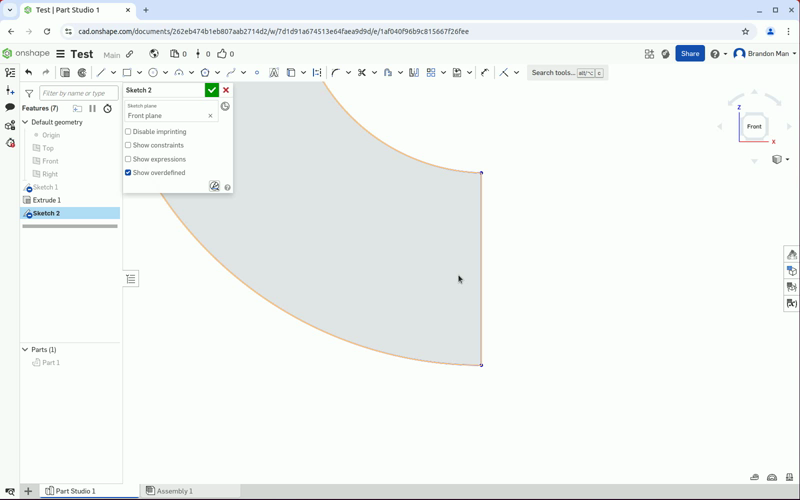
scroll(-6)
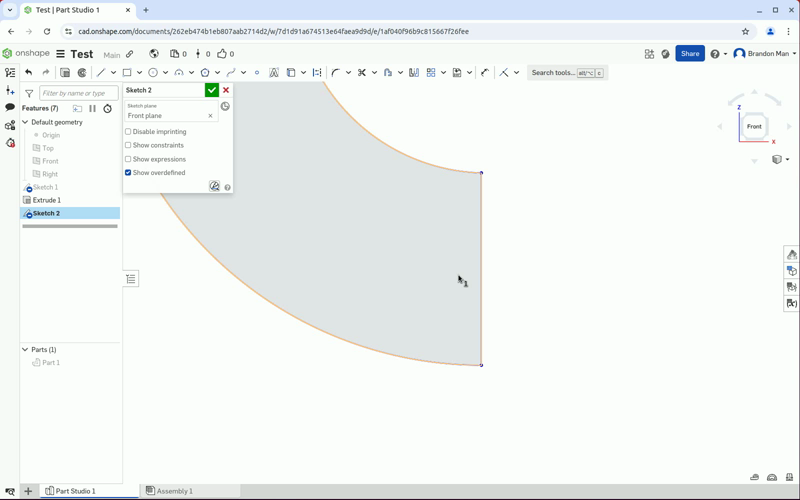
scroll(-6)
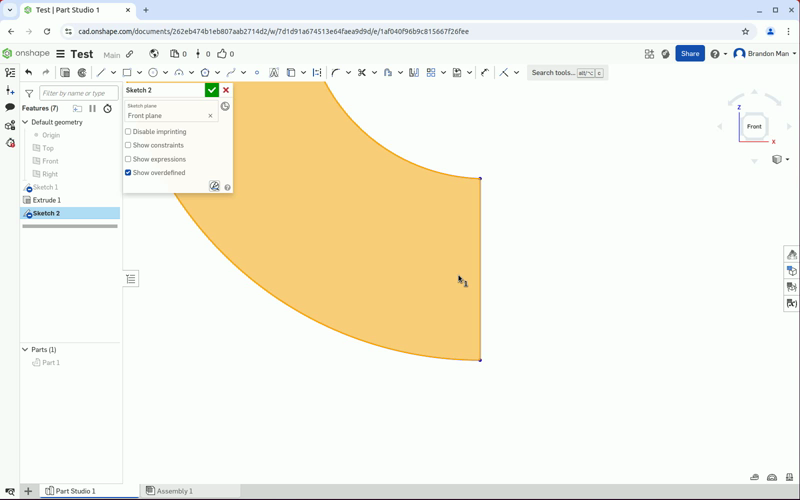
scroll(-6)
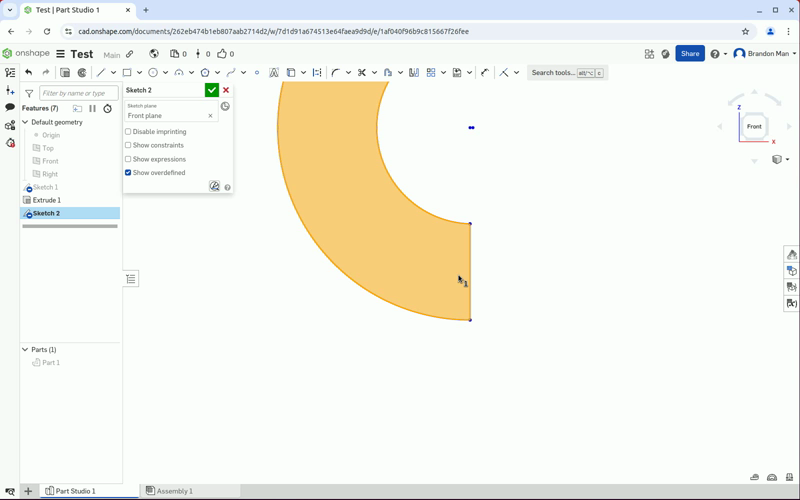
scroll(-6)
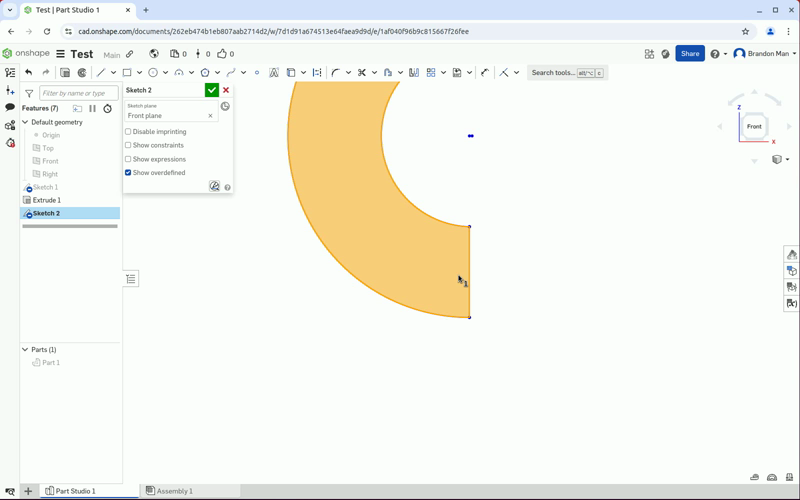
scroll(-6)
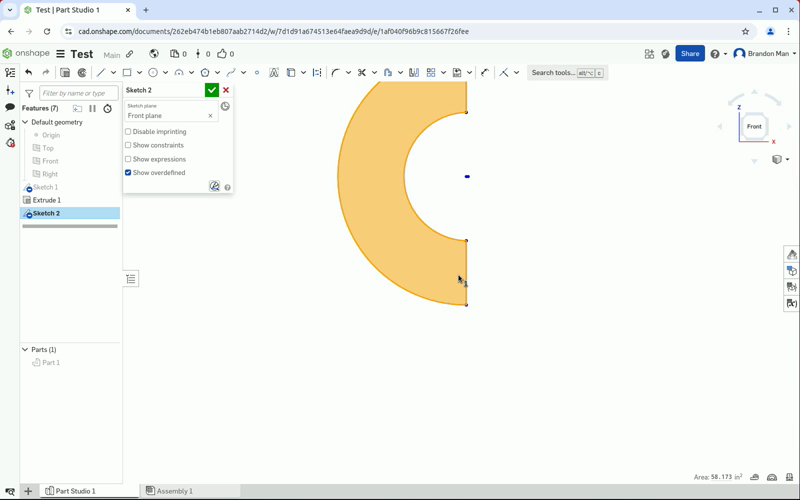
scroll(-6)
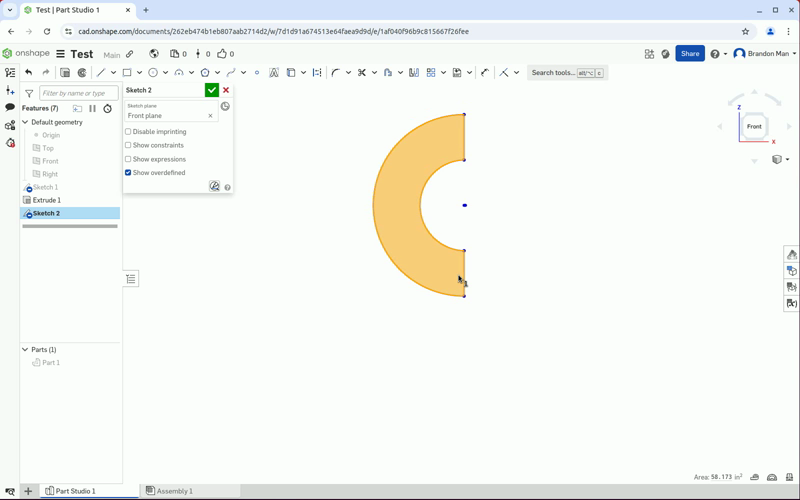
scroll(-6)
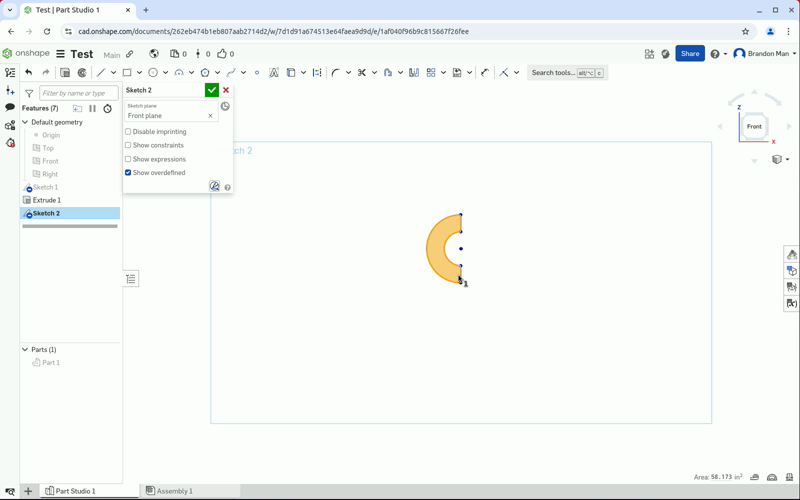
mouse_move(73, 352)
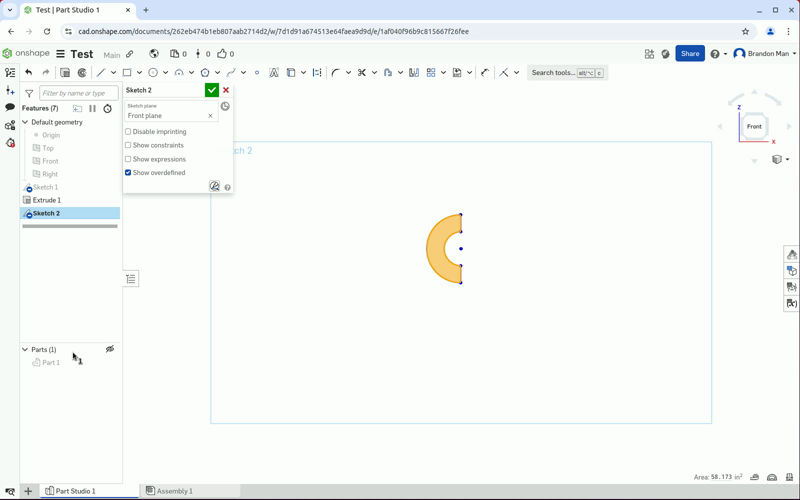
key(shift+y)
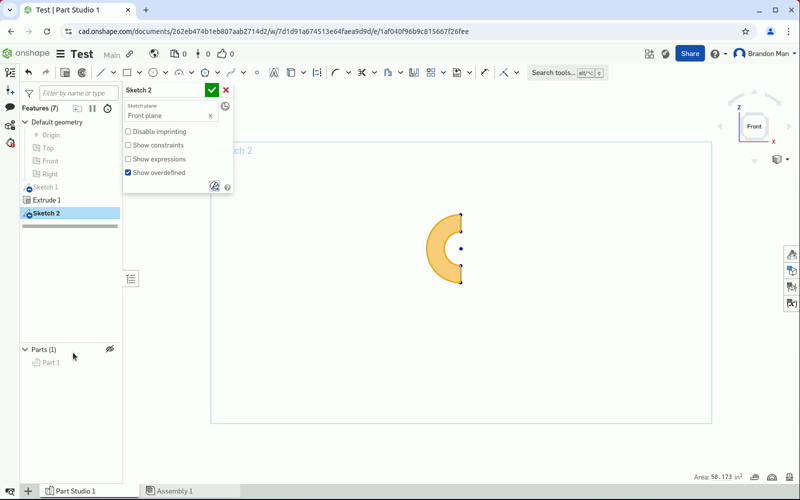
key(shift+e)
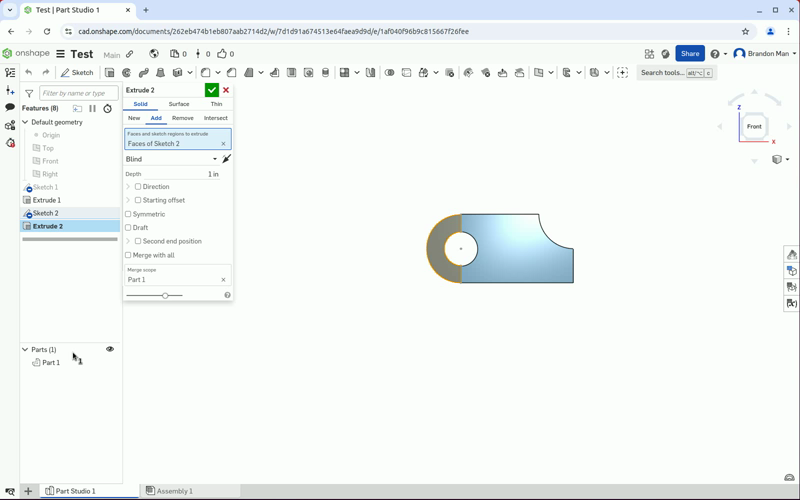
mouse_move(143, 106)
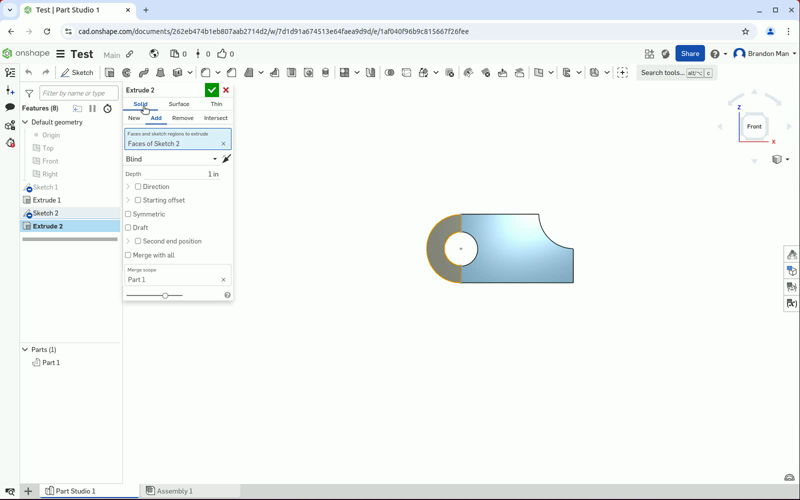
click(143, 106)
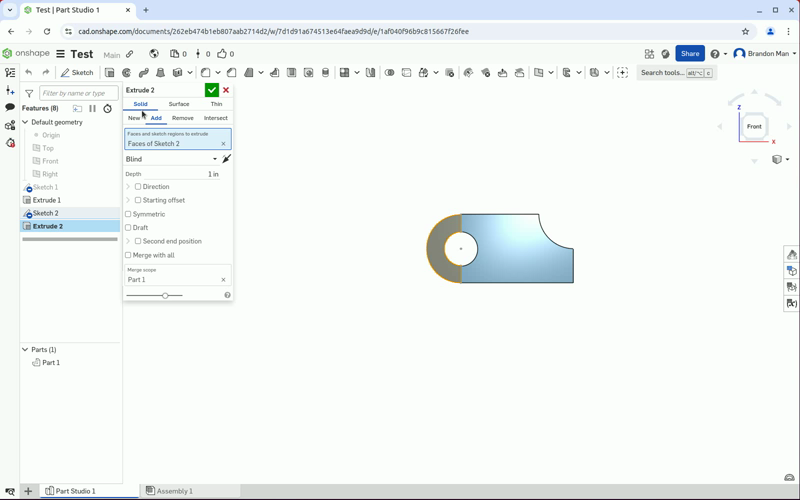
mouse_move(137, 120)
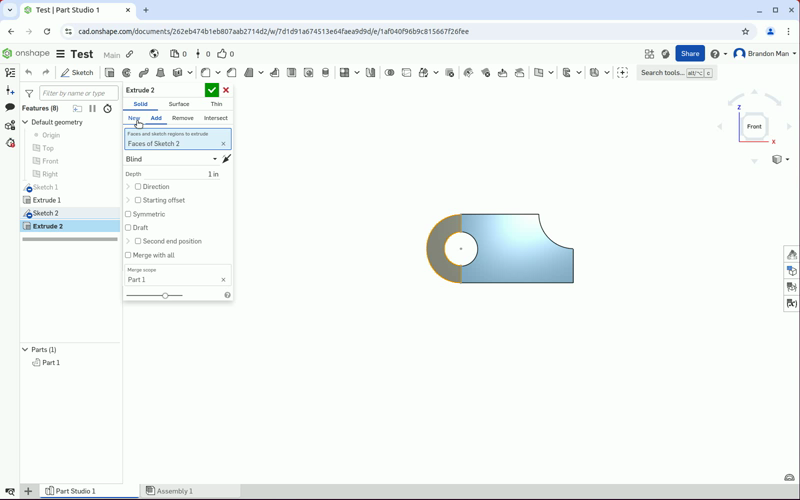
click(137, 120)
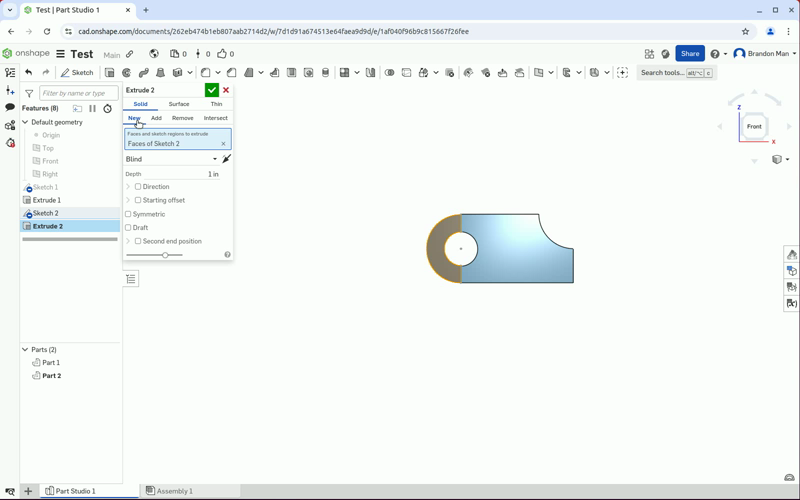
key(tab, 4)
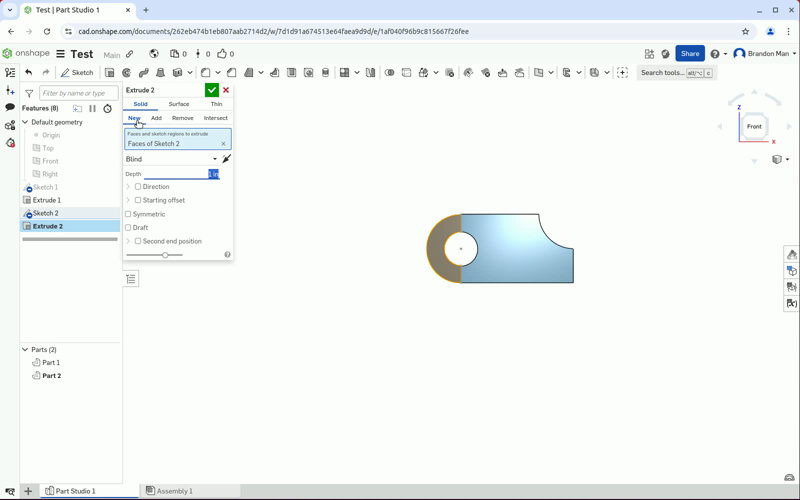
text(5.536)
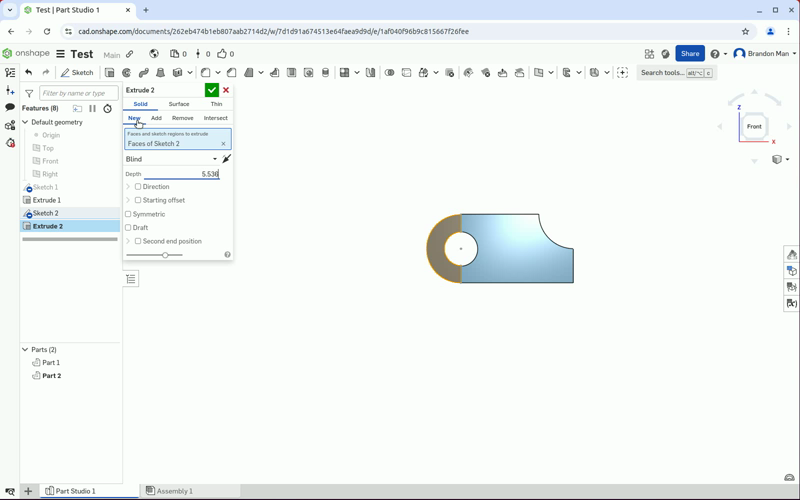
key(enter)
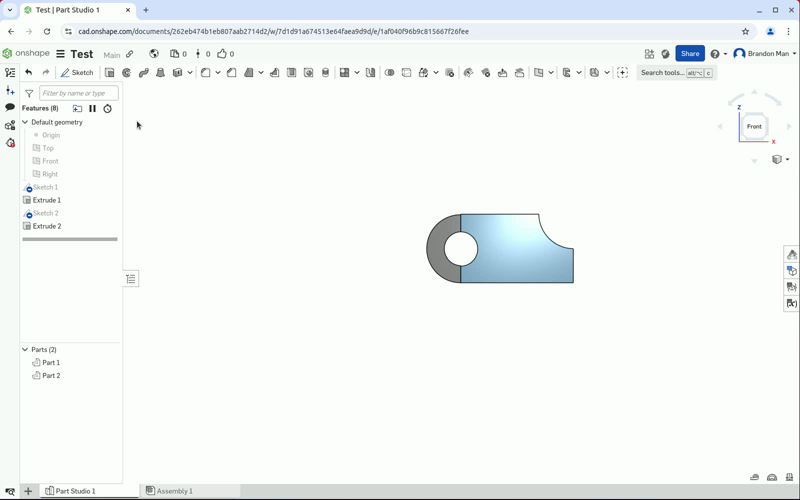
key(shift+h)
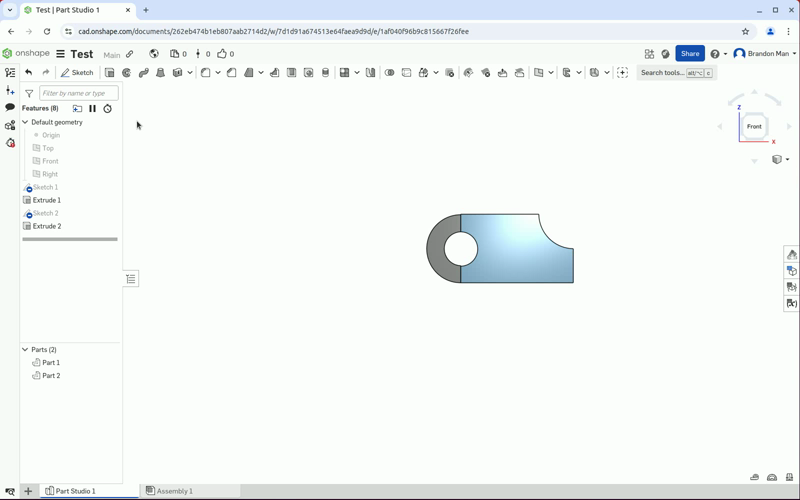
key(shift+h)
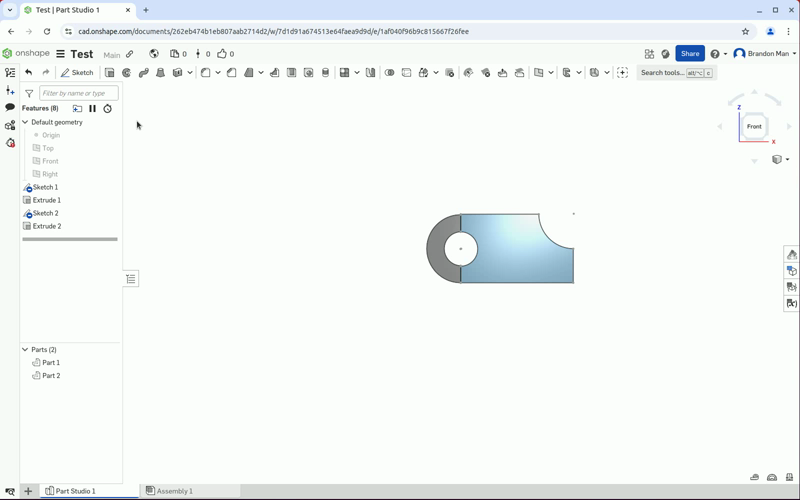
key(shift+7)
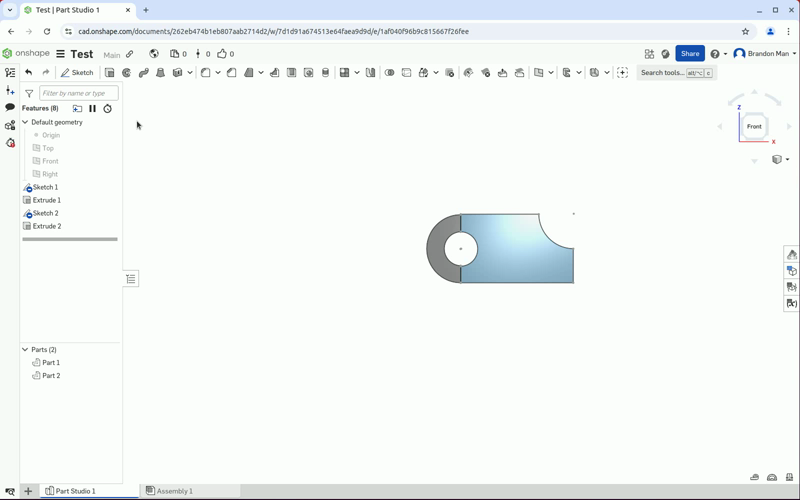
key(left, 2)
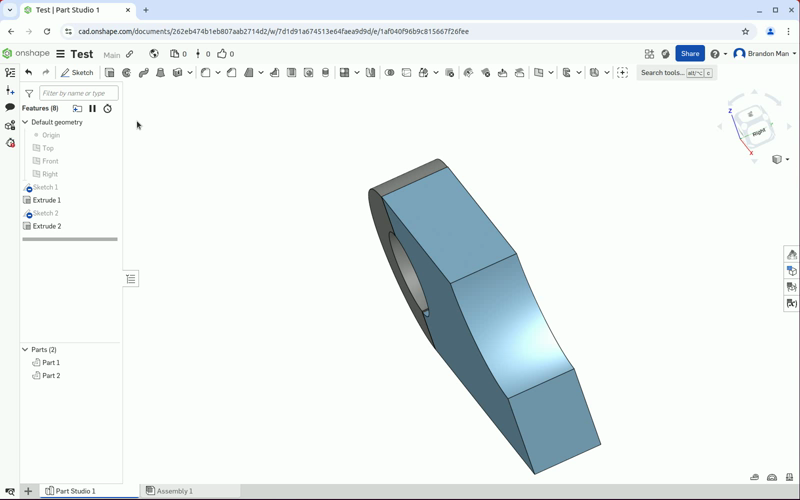
key(down, 2)
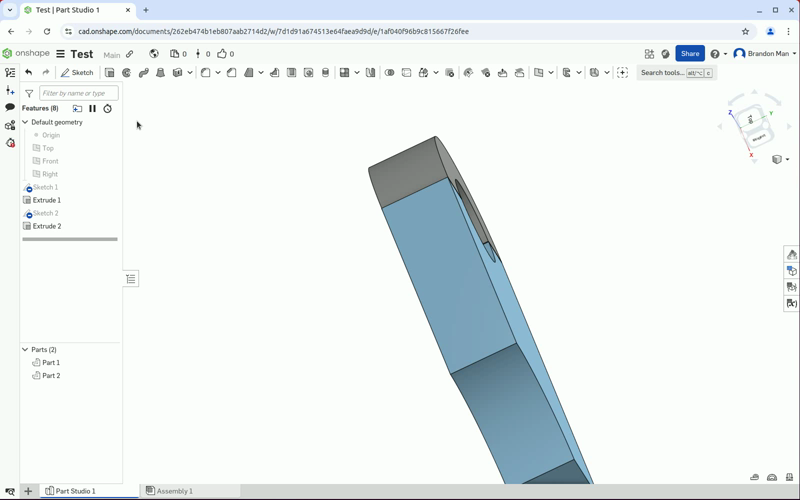
key(up, 2)
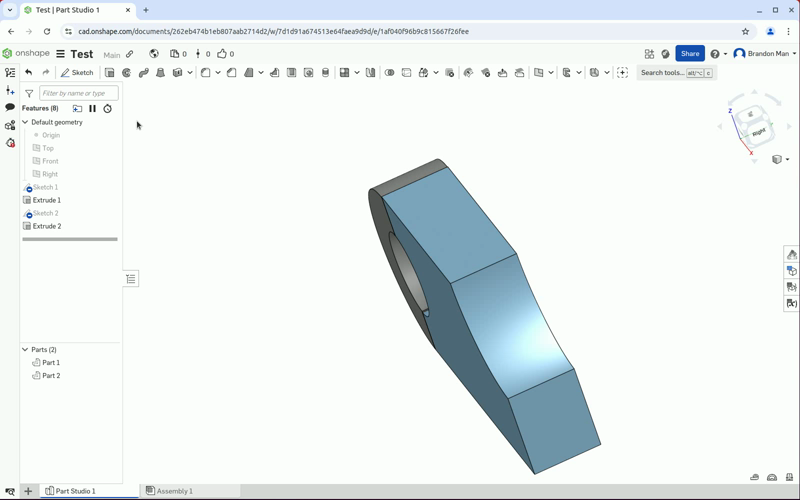
key(right, 2)
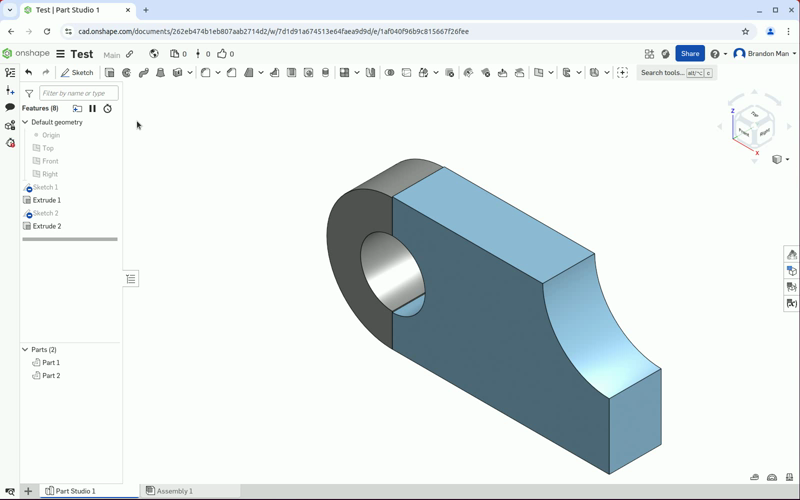
mouse_move(73, 189)
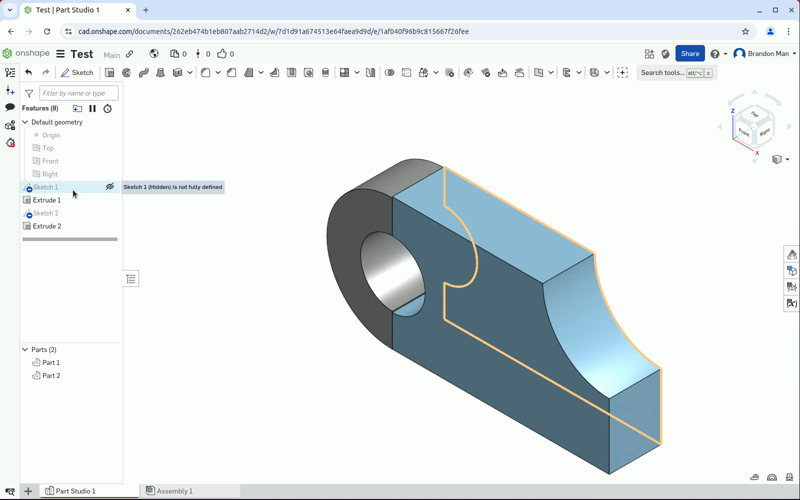
click(73, 189)